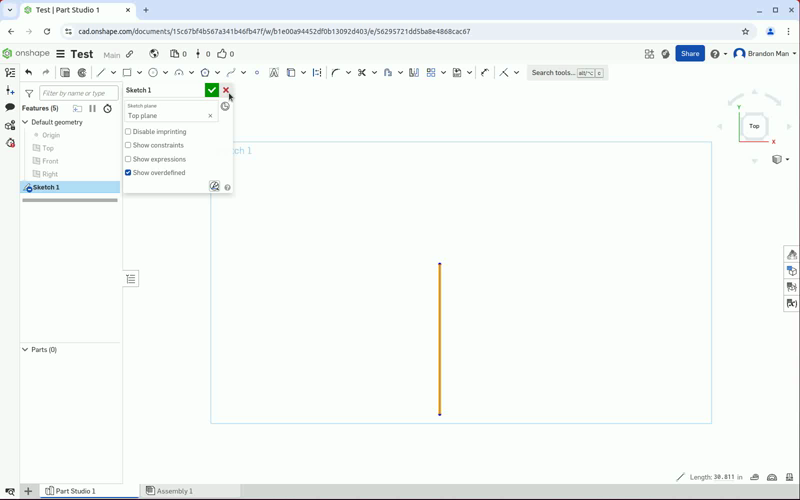
key(shift+h)
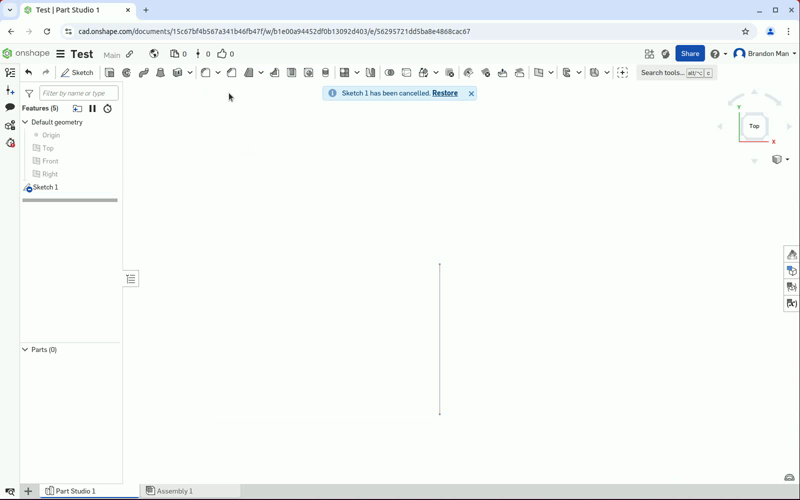
mouse_move(73, 352)
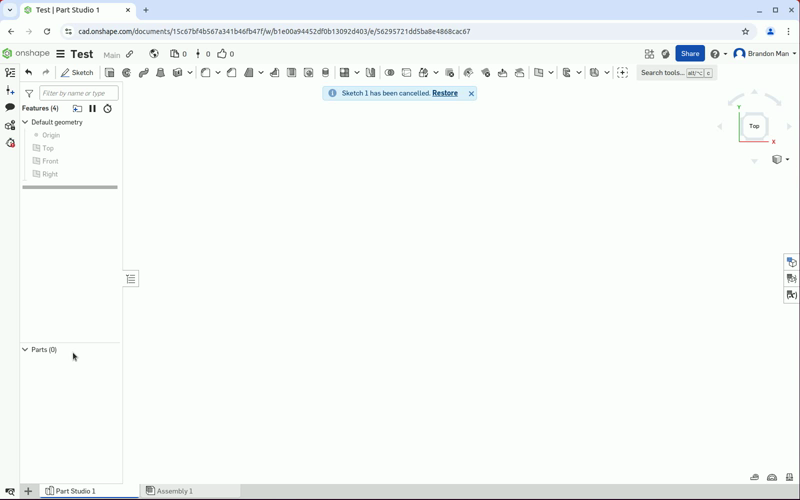
key(y)
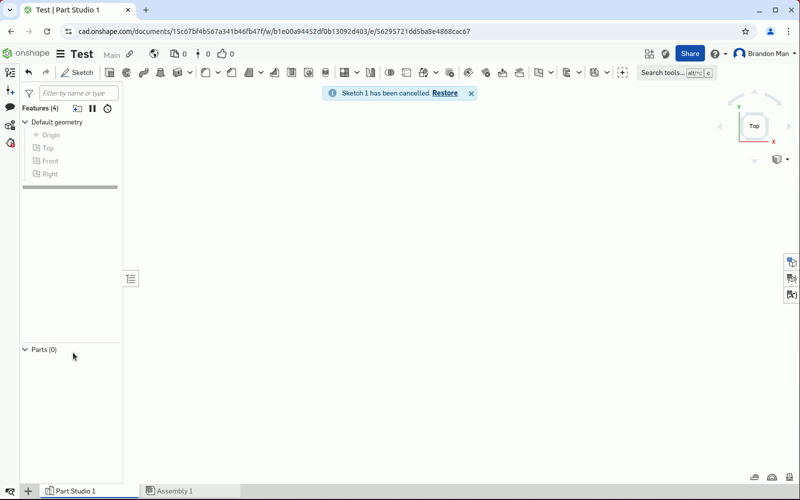
key(shift+p)
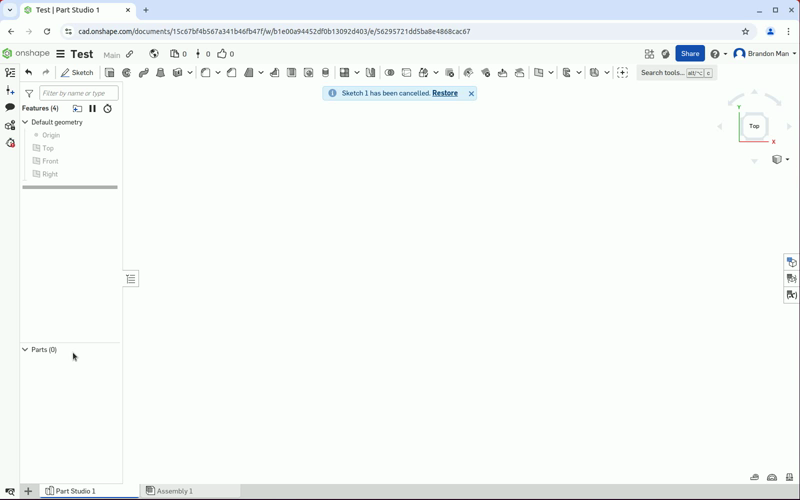
key(space)
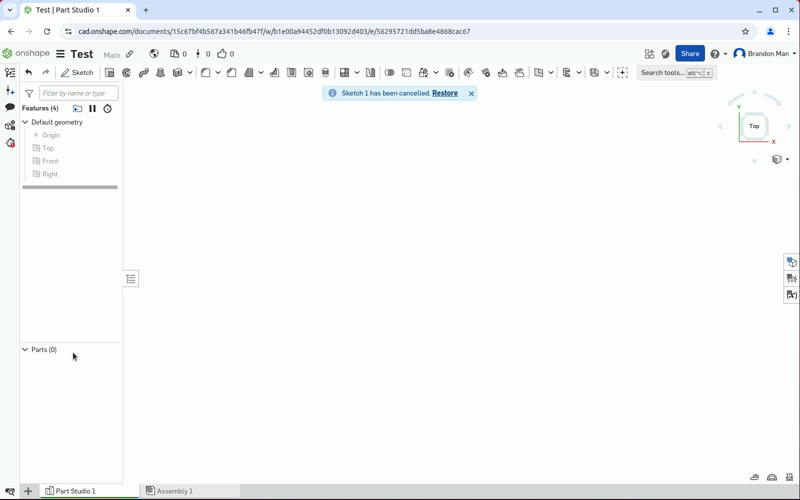
key_down(shift)
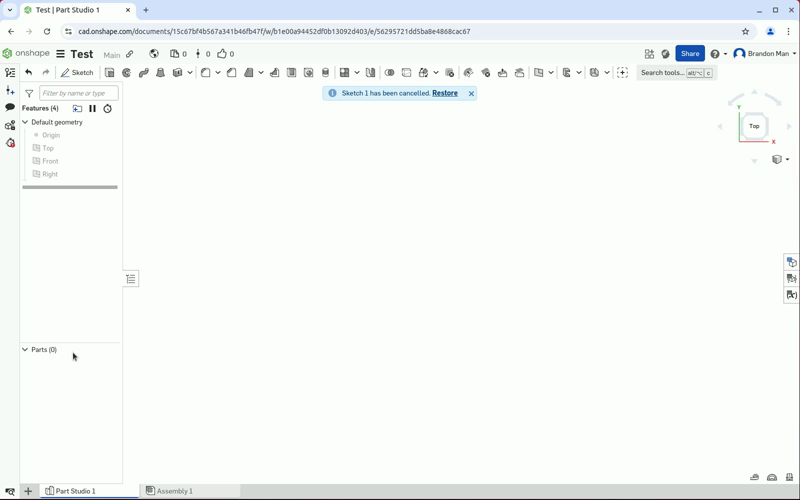
key(up)
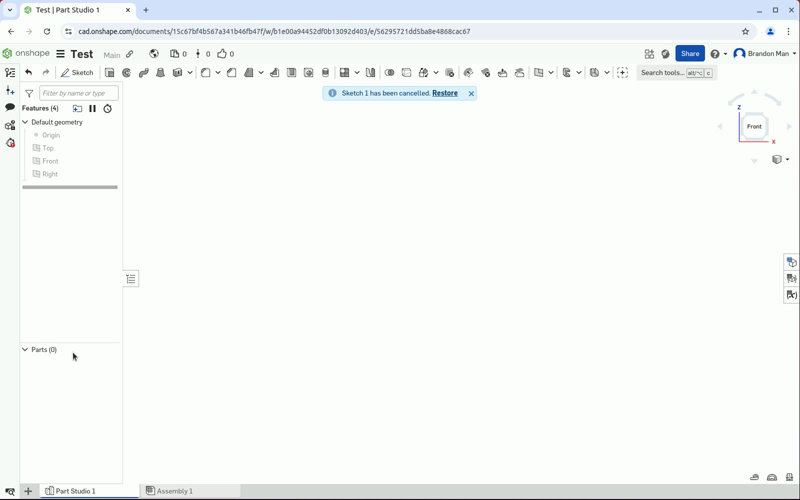
key_up(shift)
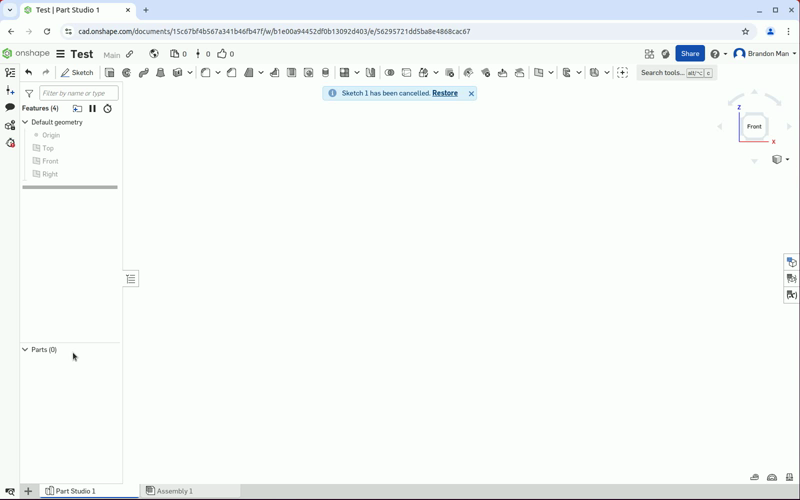
mouse_move(73, 352)
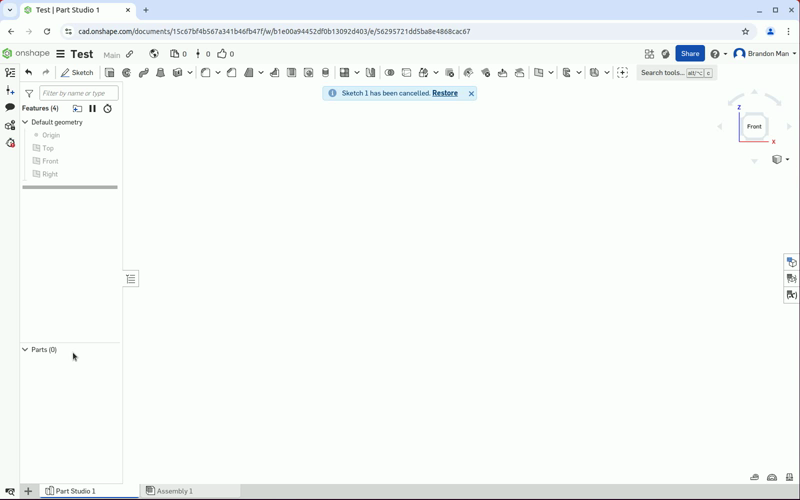
key(shift+y)
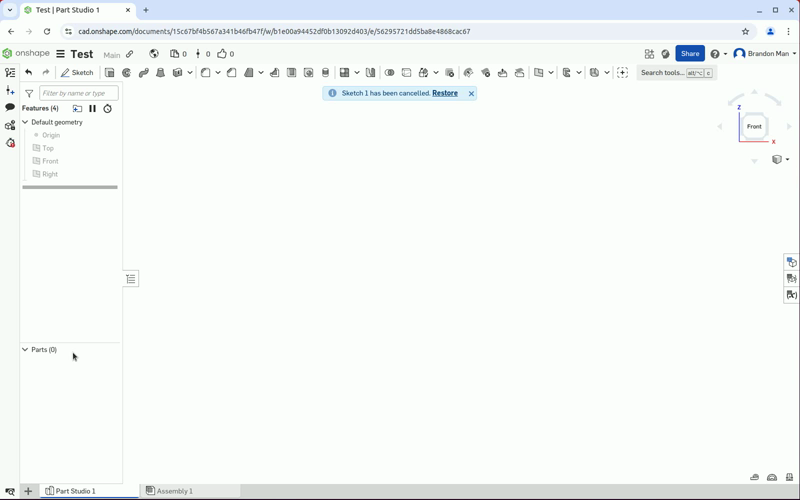
key(shift+s)
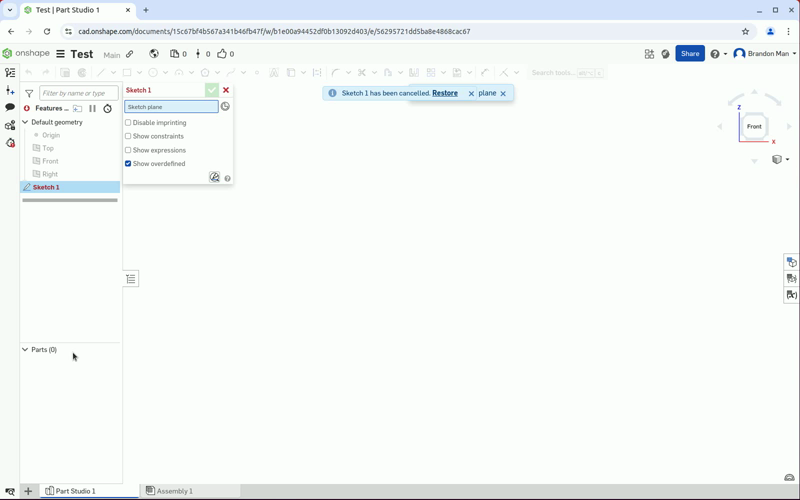
mouse_move(73, 163)
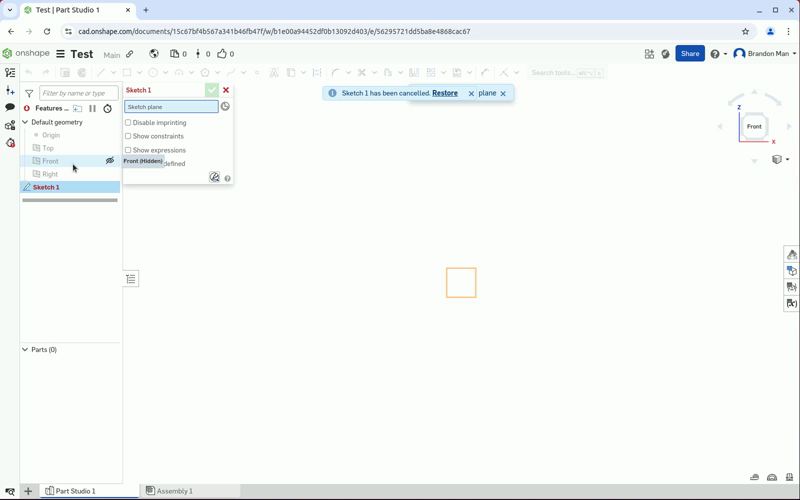
click(73, 163)
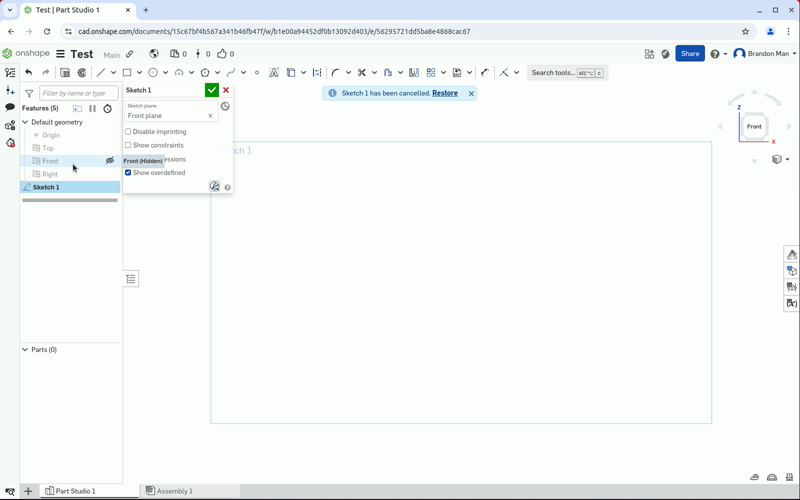
mouse_move(73, 352)
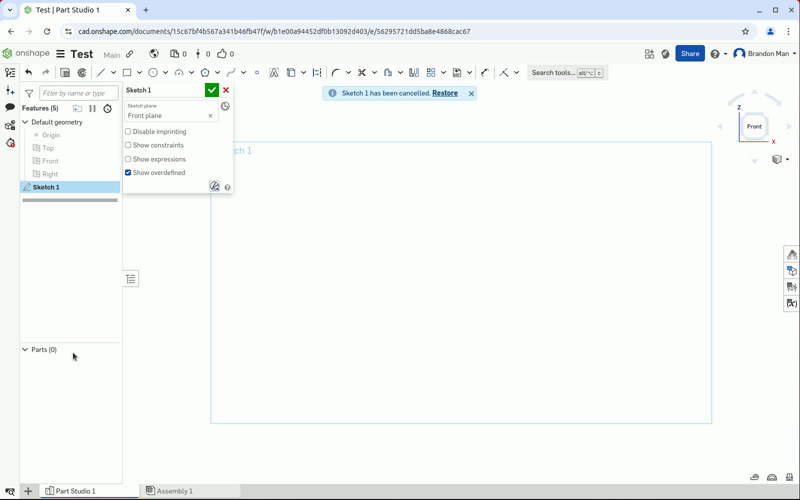
key(y)
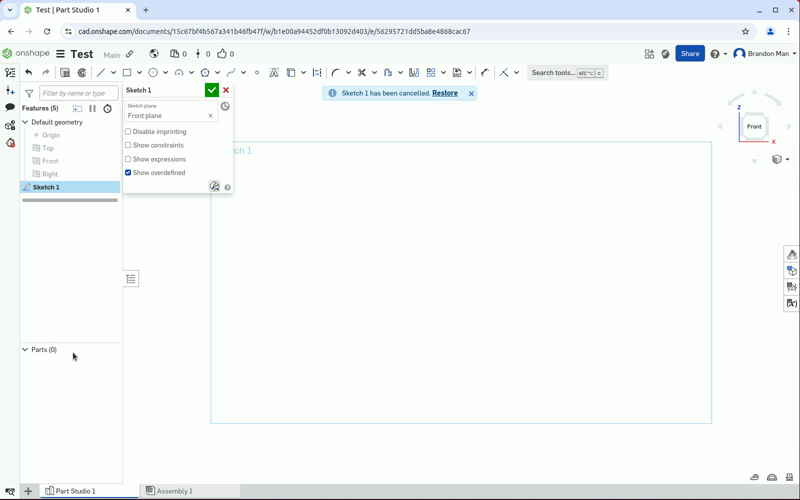
key(l)
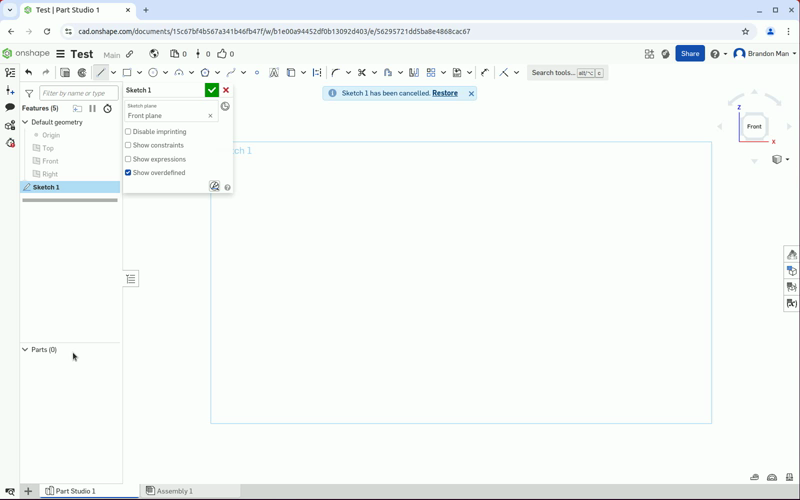
key_down(shift)
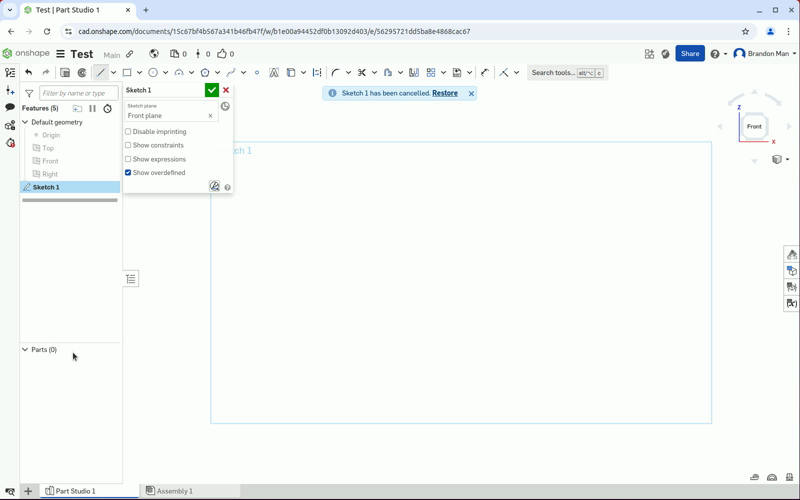
mouse_move(348, 367)
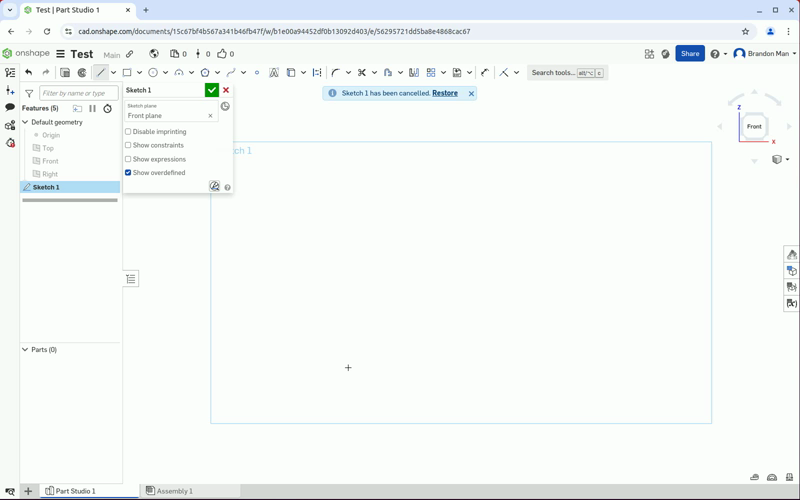
click(348, 367)
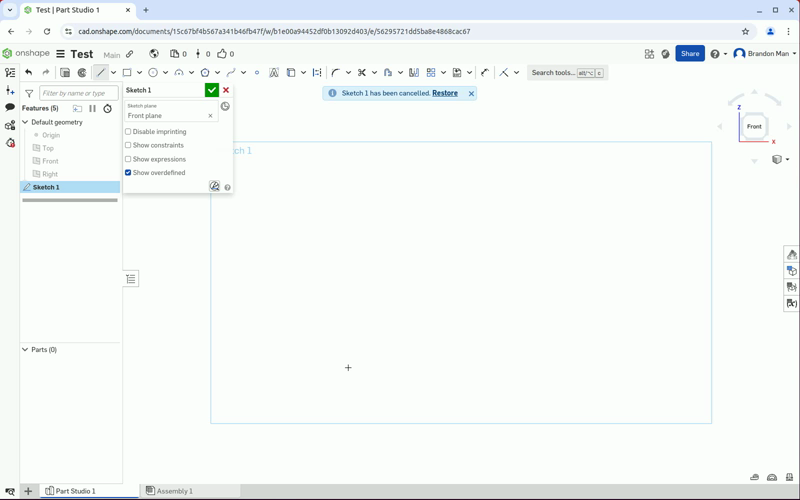
key_up(shift)
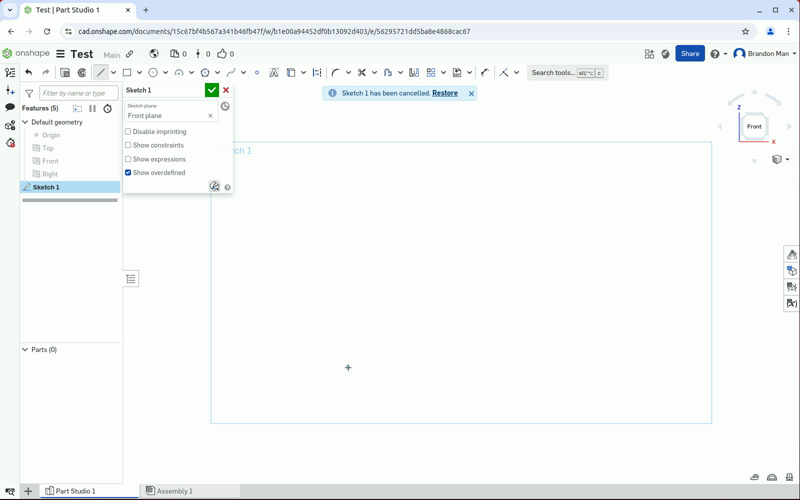
key_down(shift)
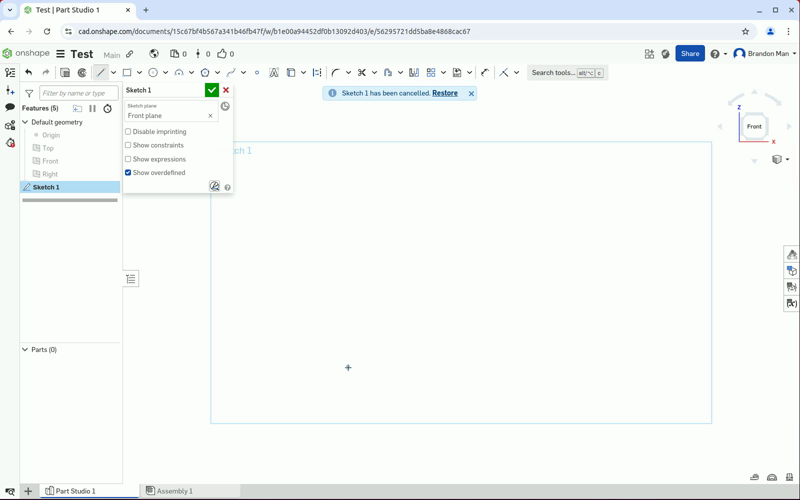
mouse_move(572, 367)
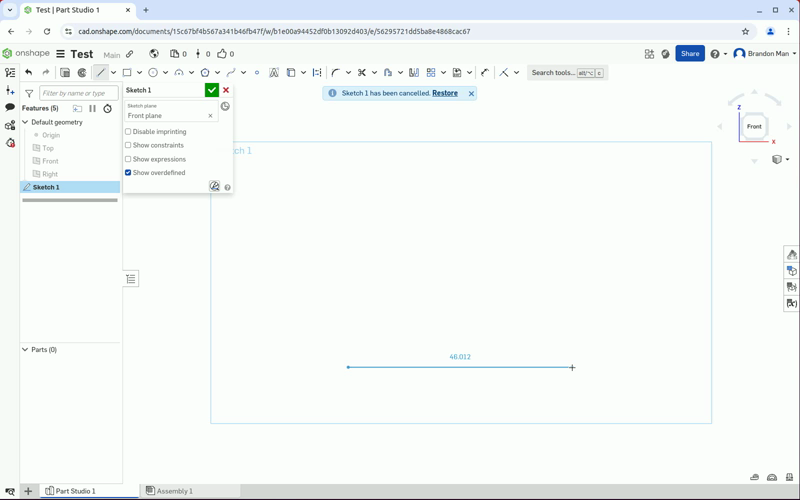
click(572, 367)
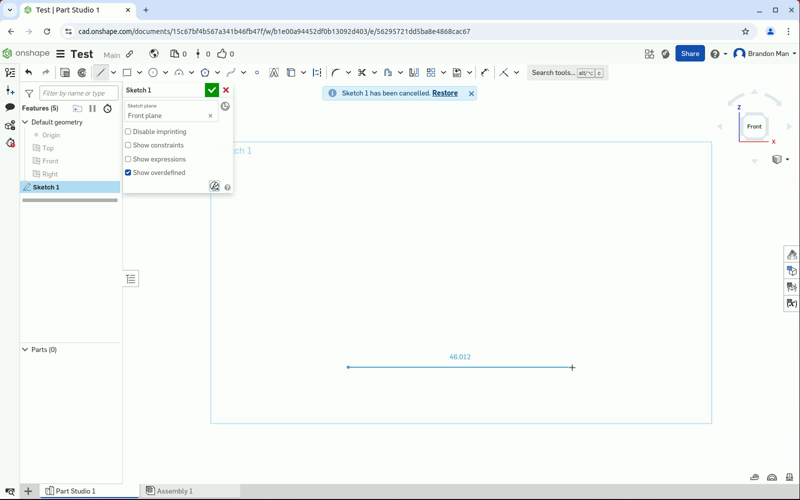
key_up(shift)
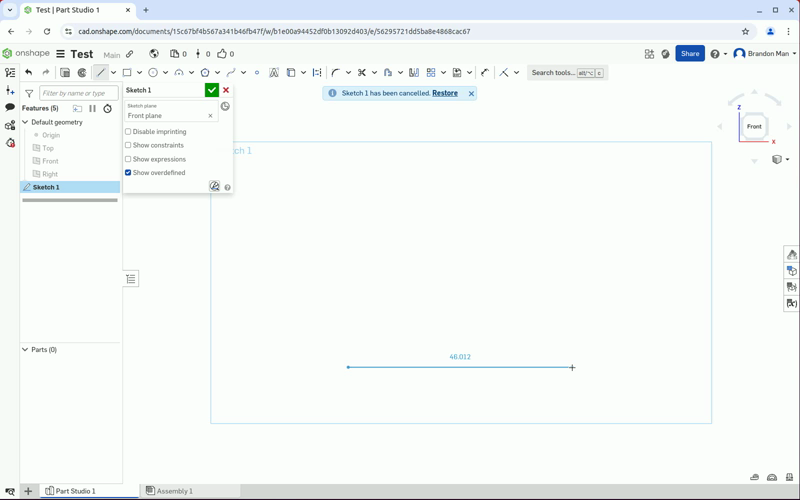
key_down(shift)
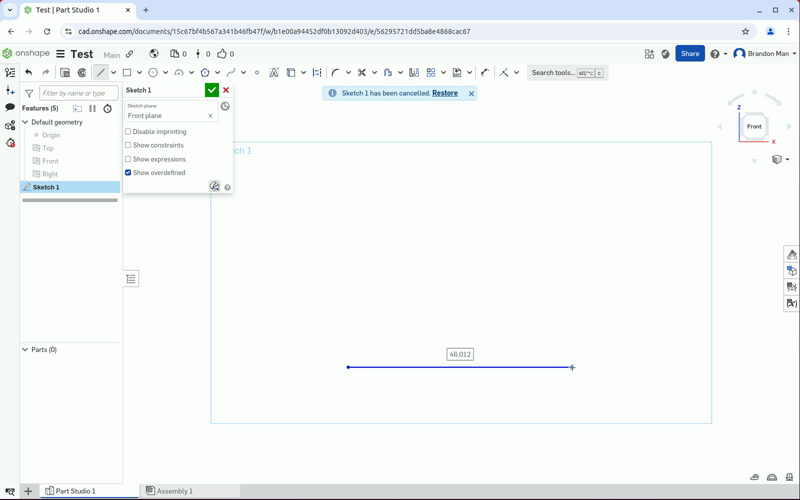
mouse_move(572, 199)
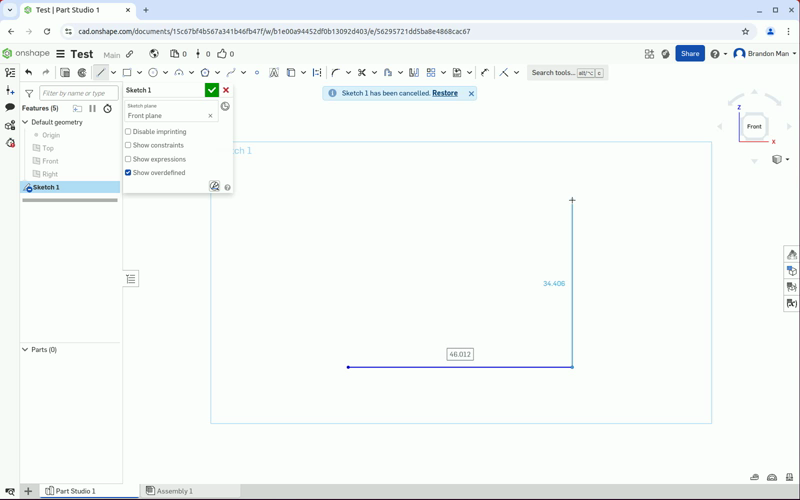
click(572, 199)
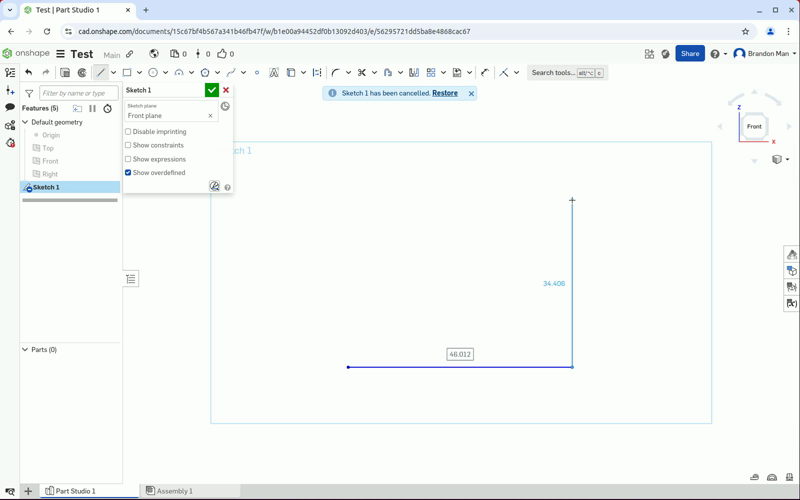
key_up(shift)
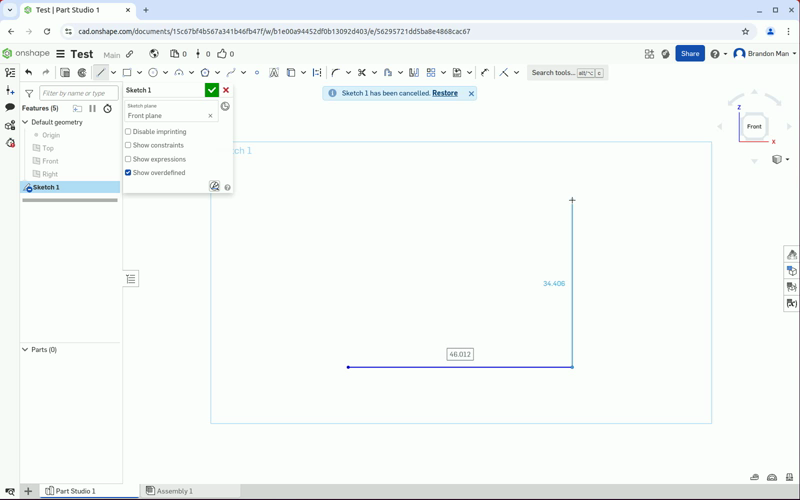
key_down(shift)
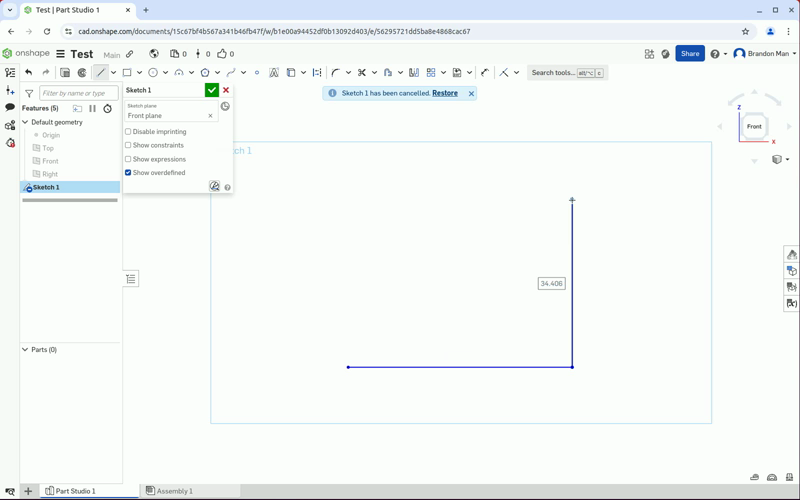
mouse_move(348, 199)
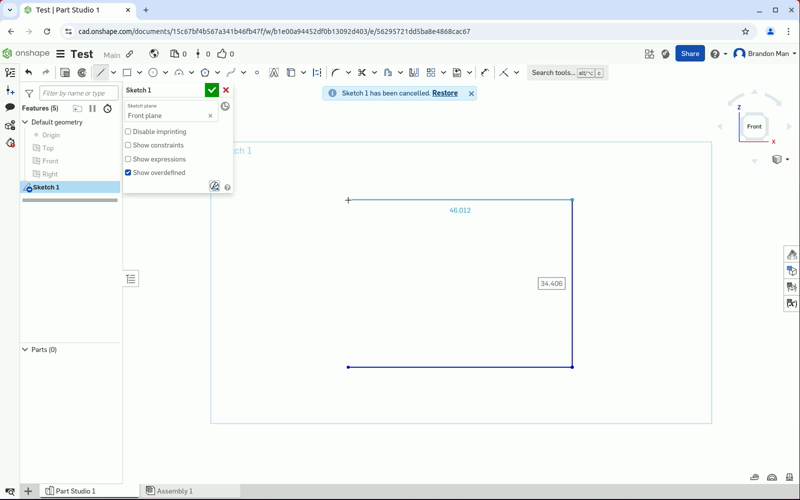
click(348, 199)
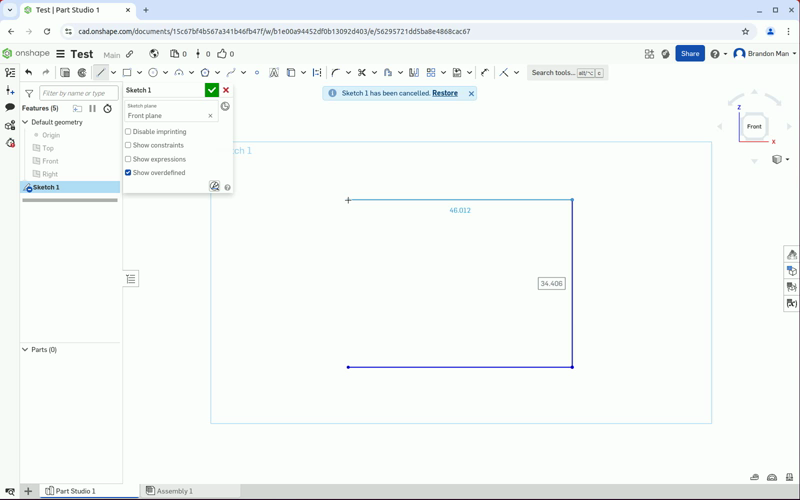
key_up(shift)
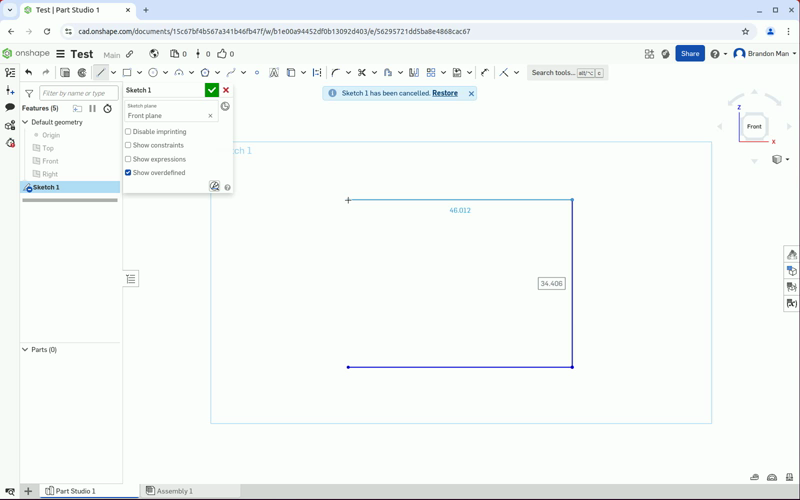
key_down(shift)
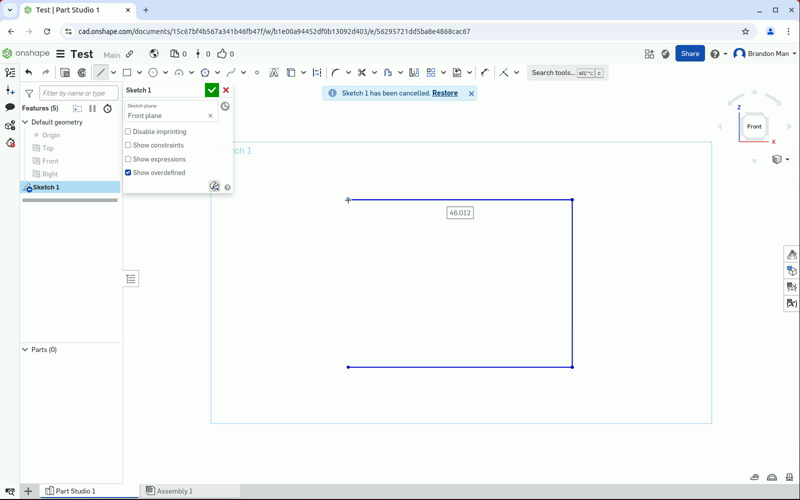
mouse_move(348, 367)
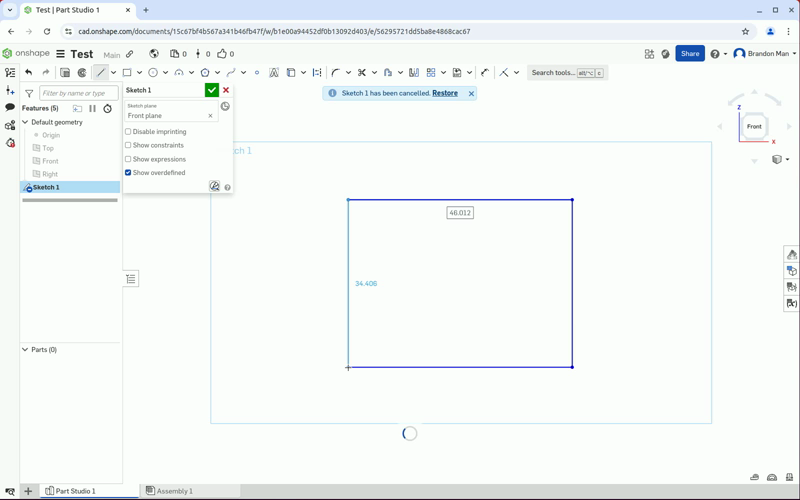
key_up(shift)
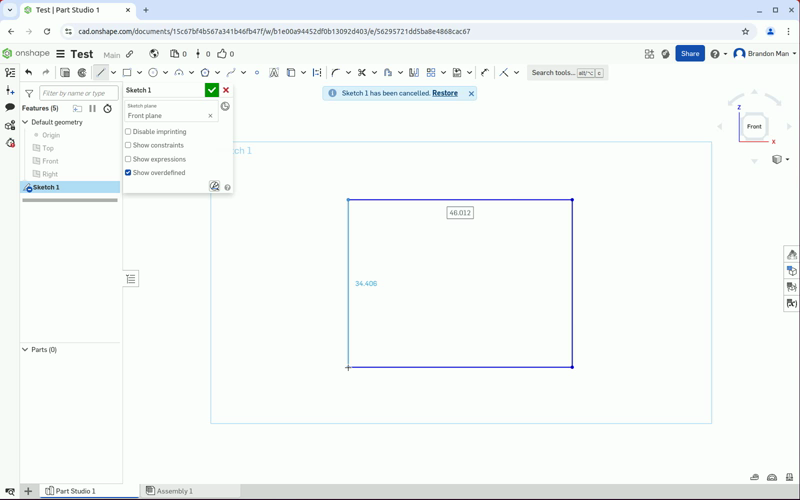
click(348, 367)
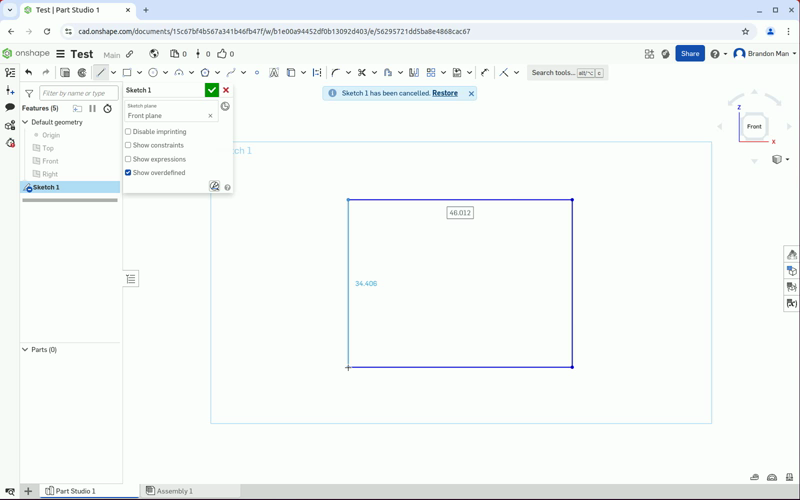
key(esc)
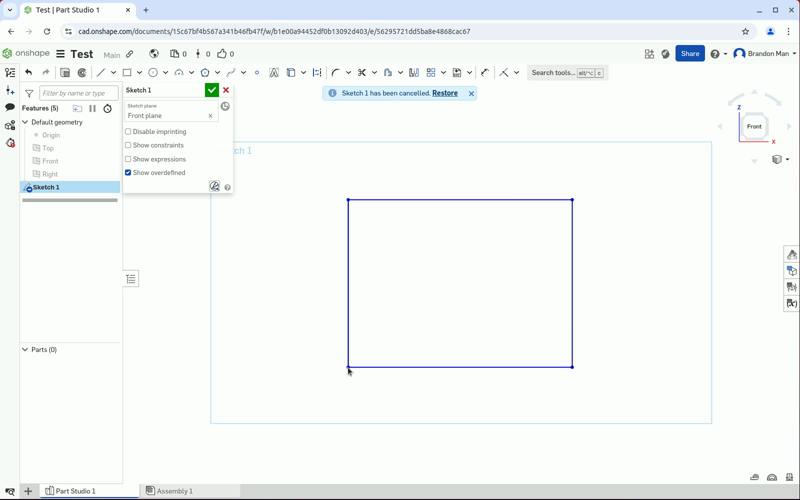
mouse_move(422, 235)
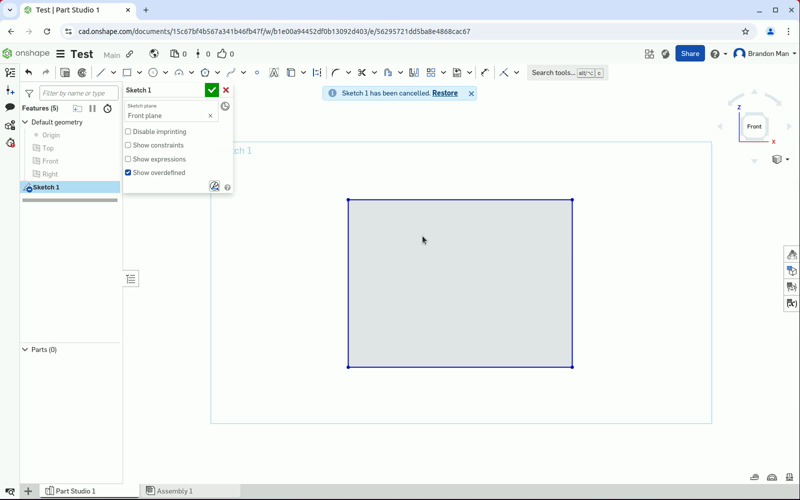
click(422, 235)
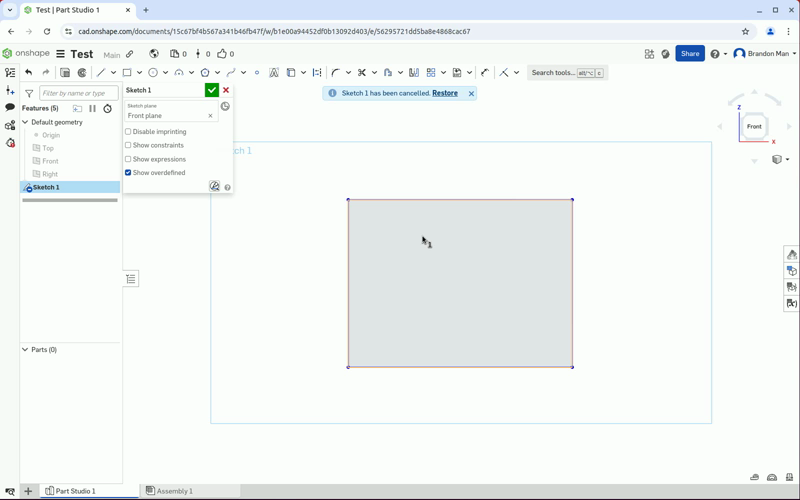
mouse_move(73, 352)
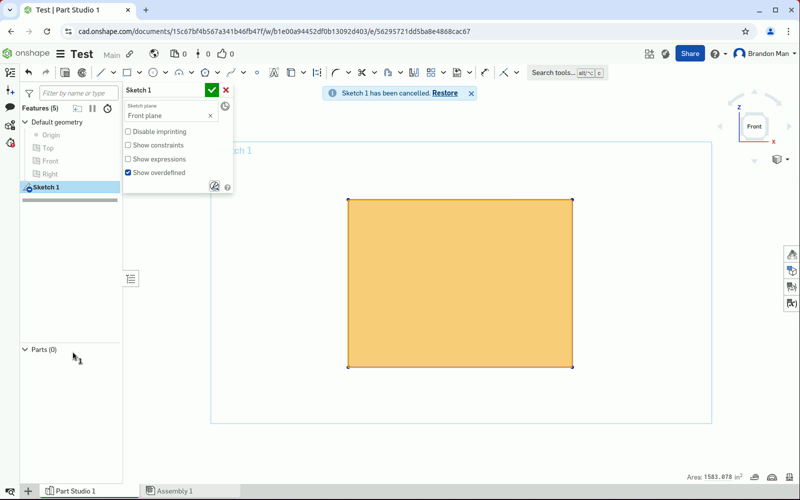
key(shift+y)
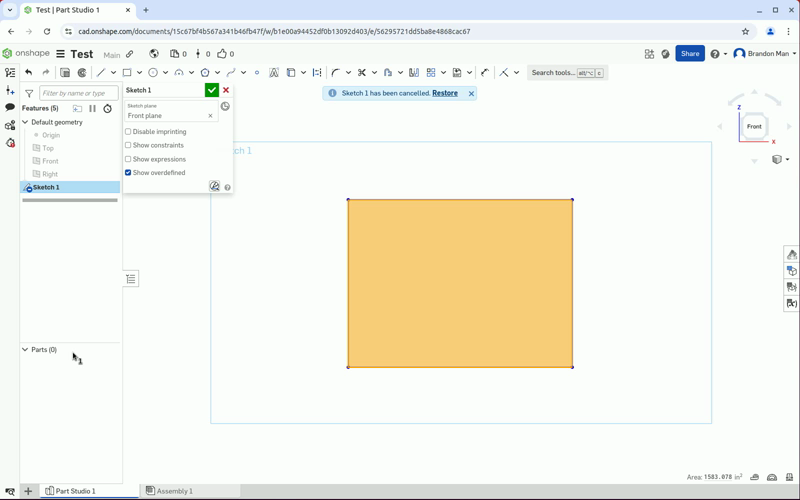
key(shift+e)
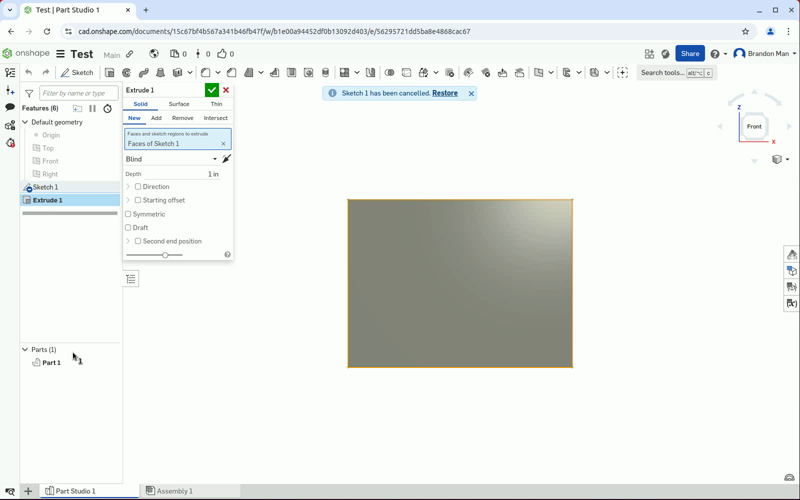
mouse_move(143, 106)
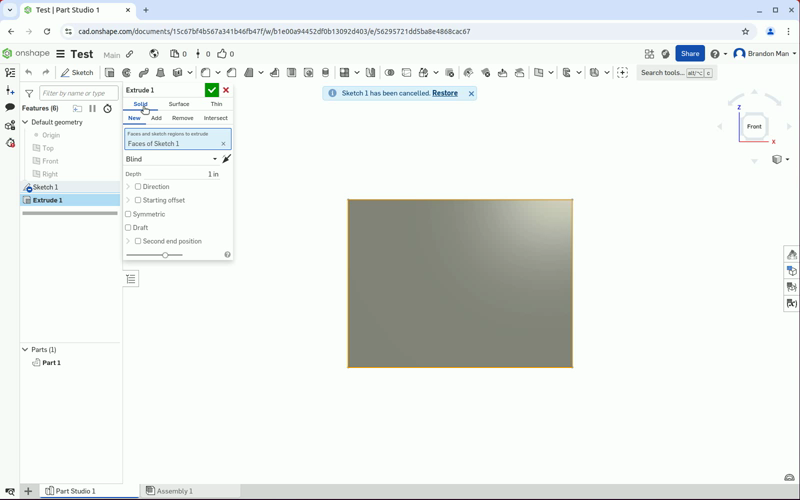
click(143, 106)
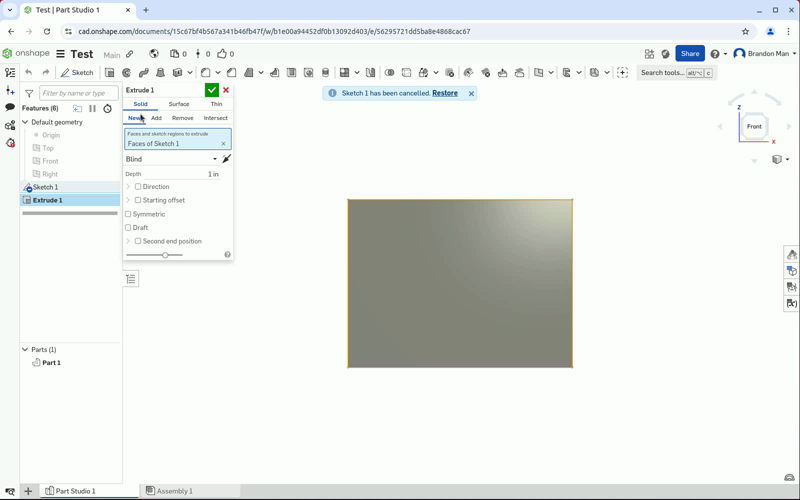
mouse_move(137, 120)
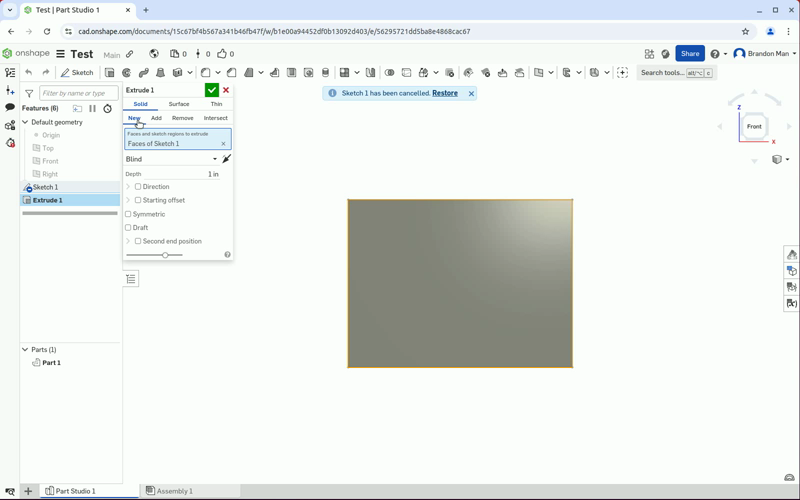
click(137, 120)
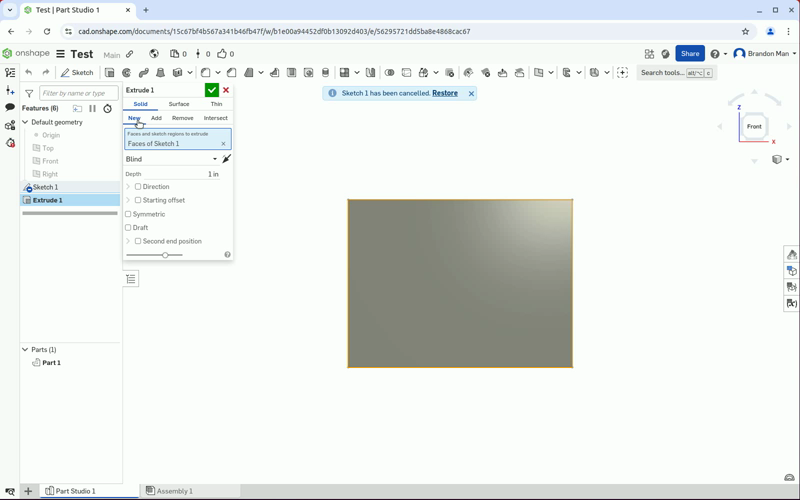
key(tab, 4)
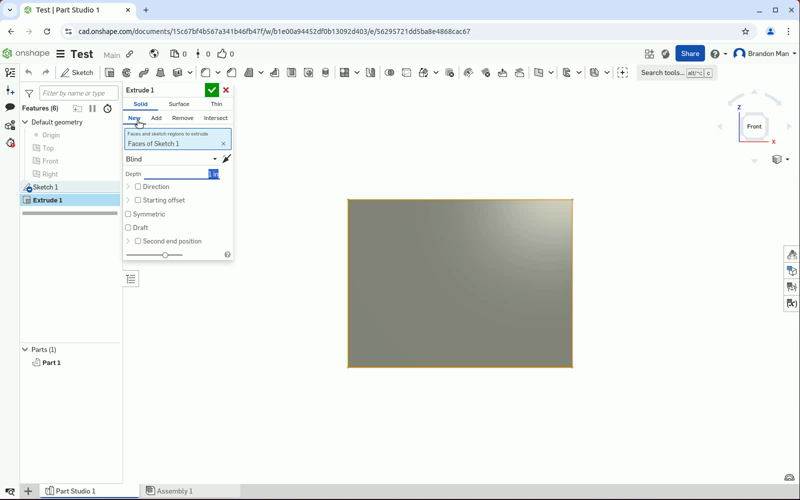
text(23.108)
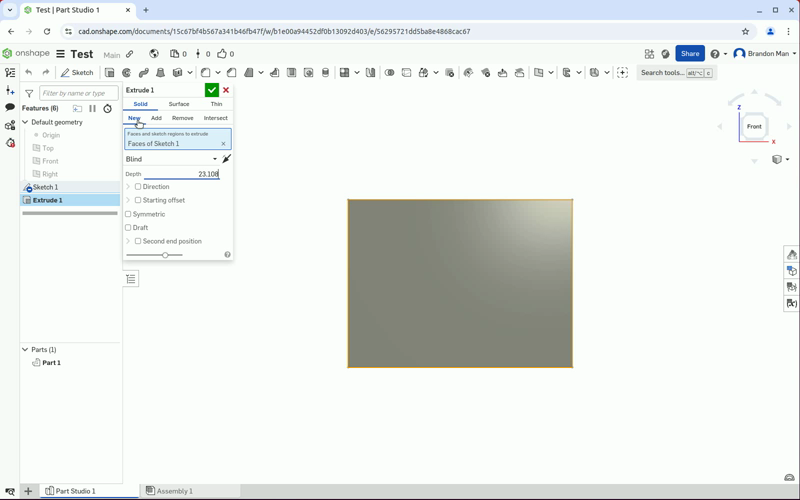
key(enter)
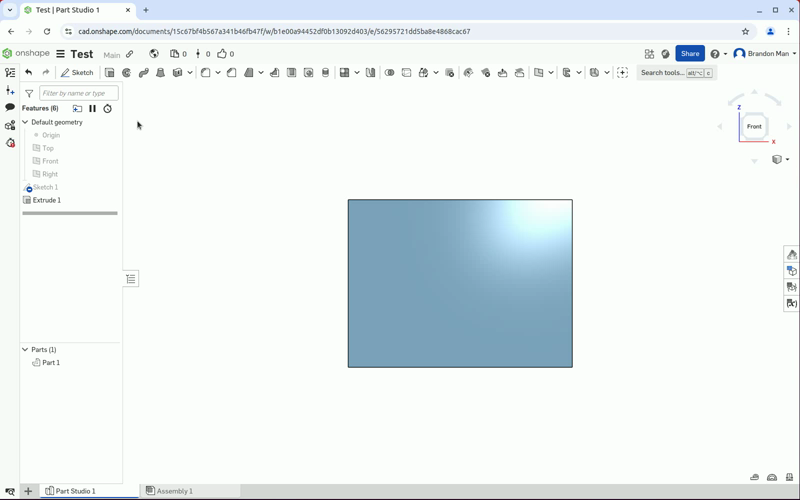
key(shift+h)
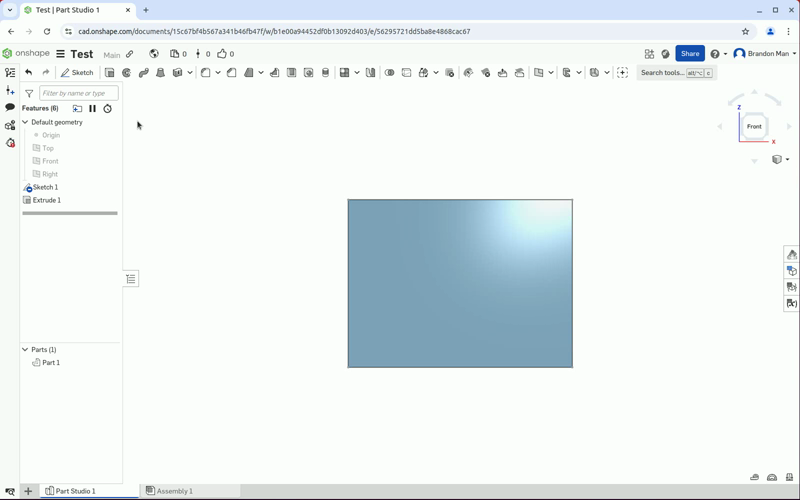
key(shift+h)
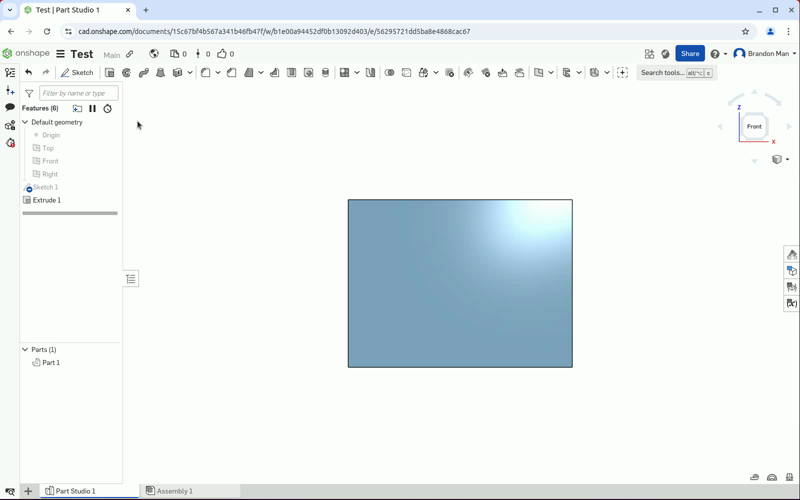
mouse_move(73, 189)
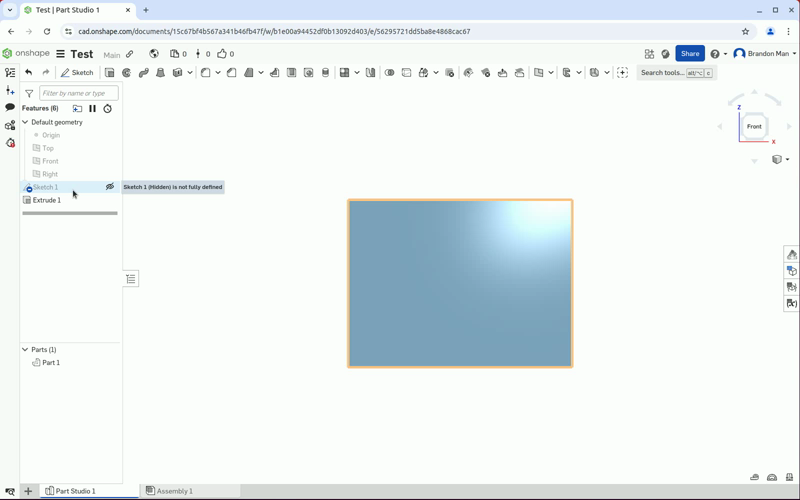
click(73, 189)
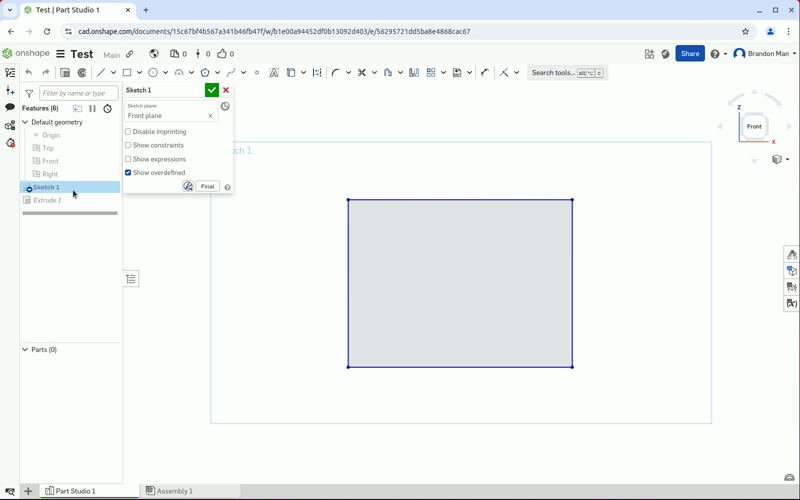
mouse_move(229, 92)
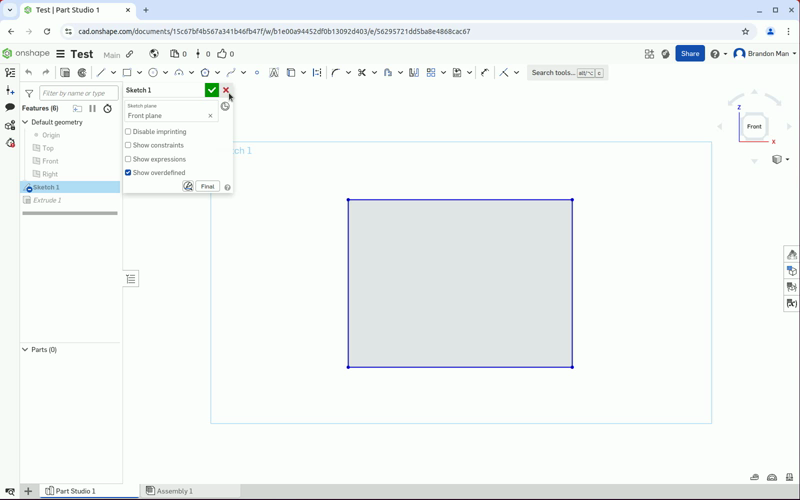
click(229, 92)
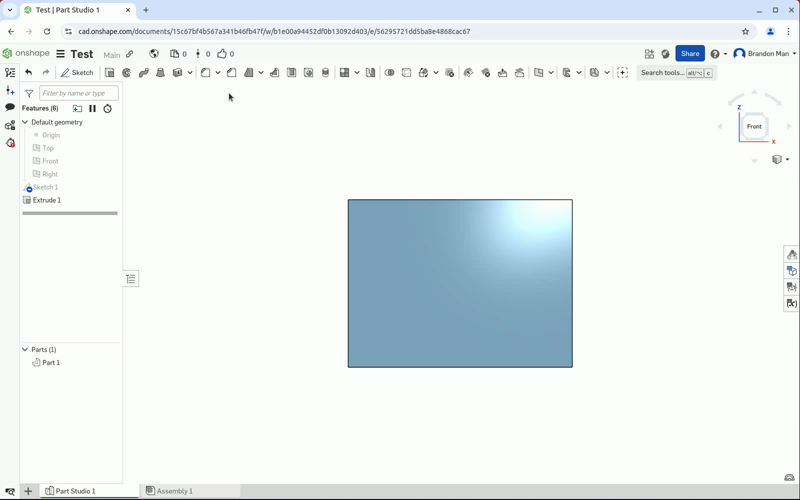
mouse_move(541, 75)
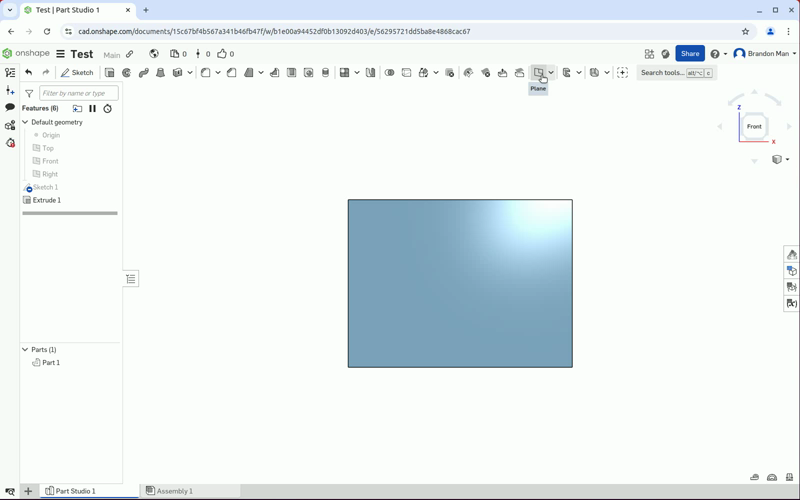
click(541, 75)
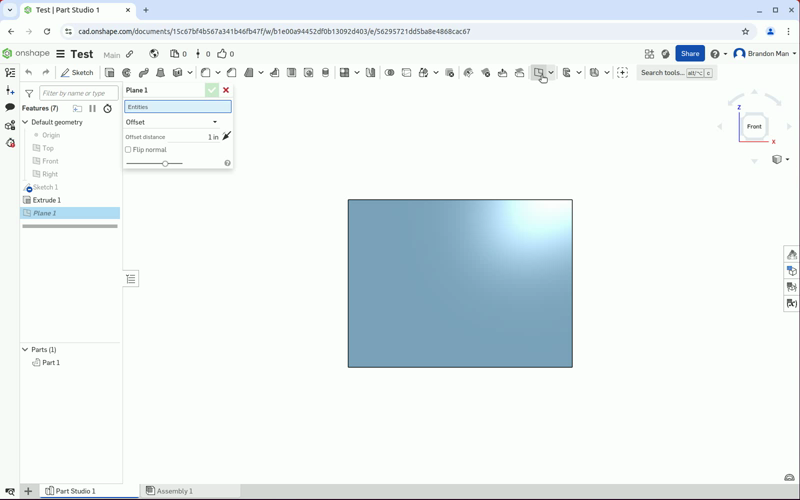
mouse_move(73, 163)
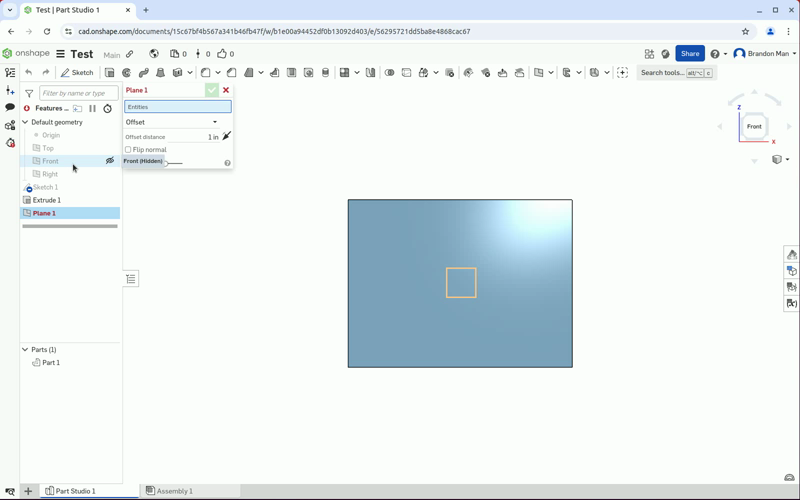
click(73, 163)
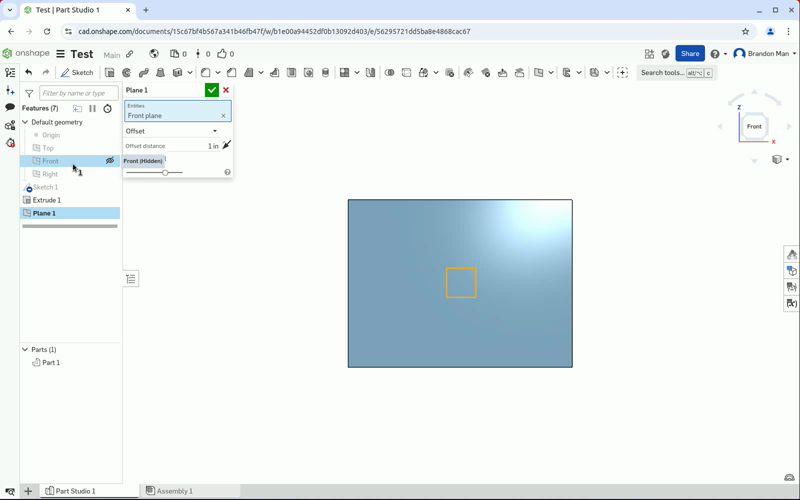
key(tab, 2)
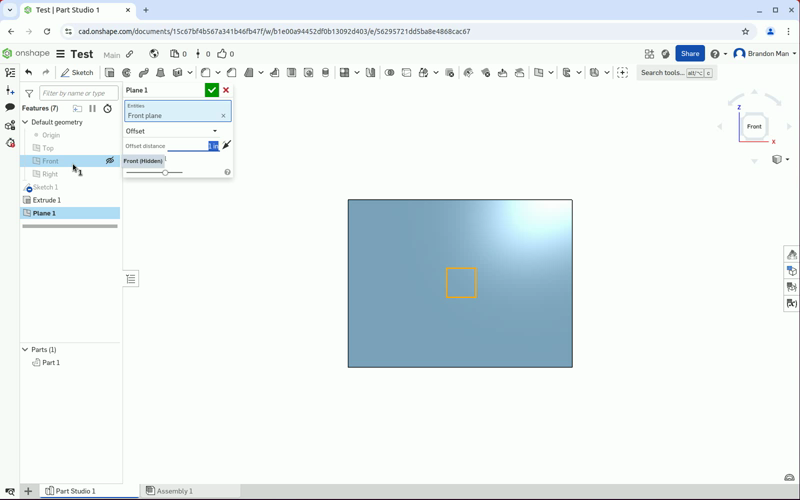
text(23.108)
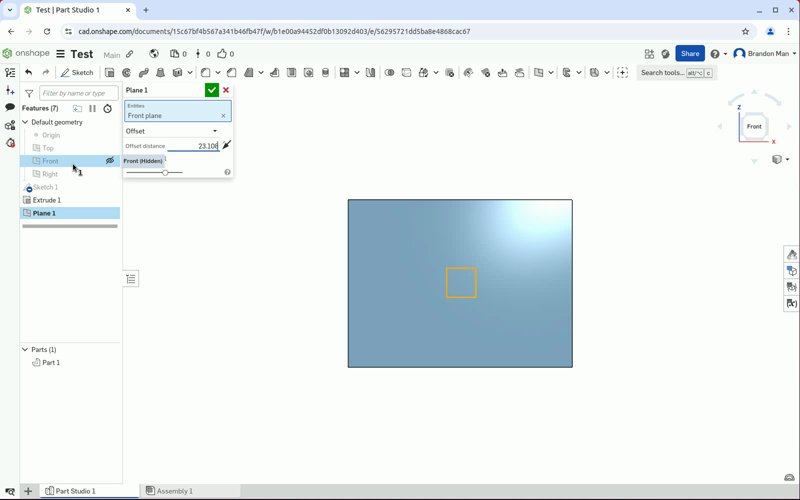
key(enter, 2)
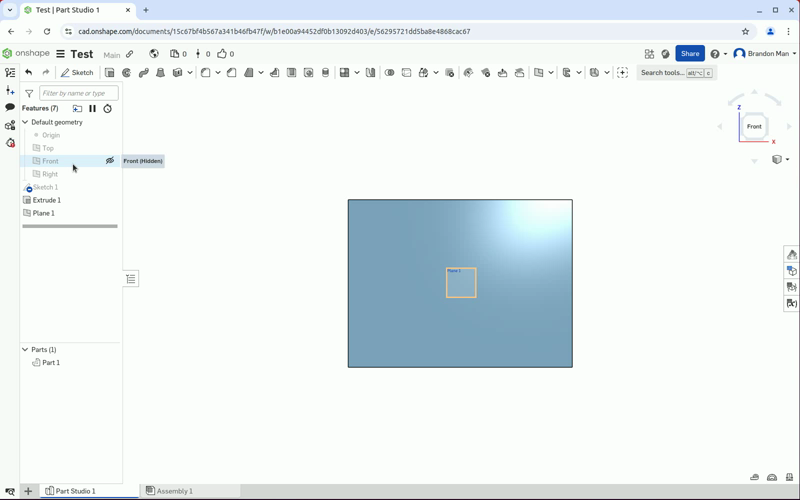
key(shift+s)
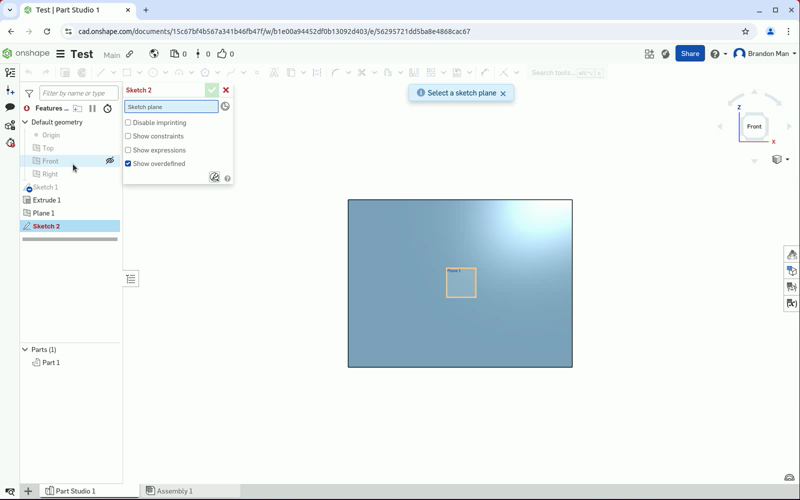
mouse_move(73, 215)
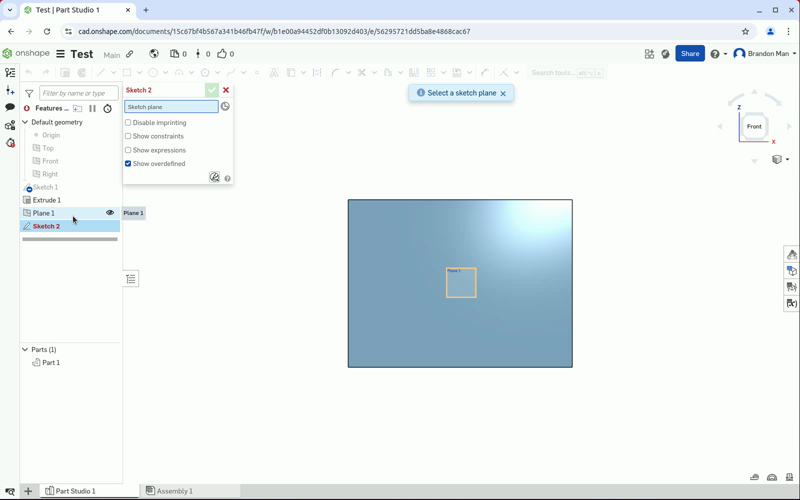
click(73, 215)
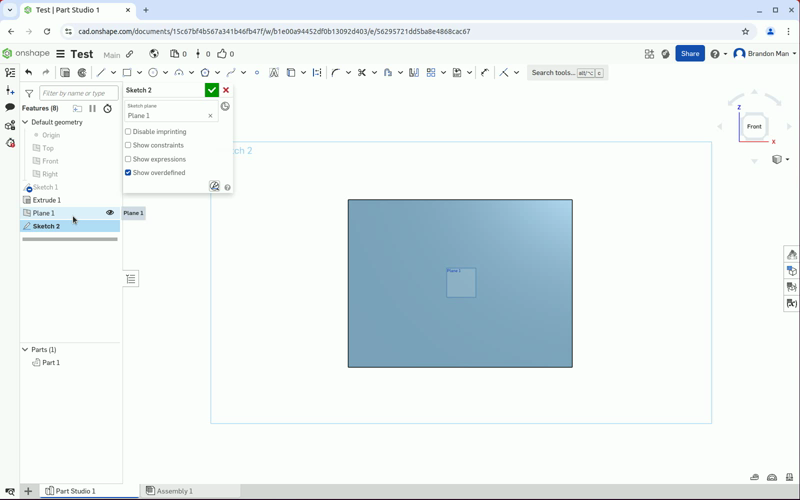
mouse_move(73, 352)
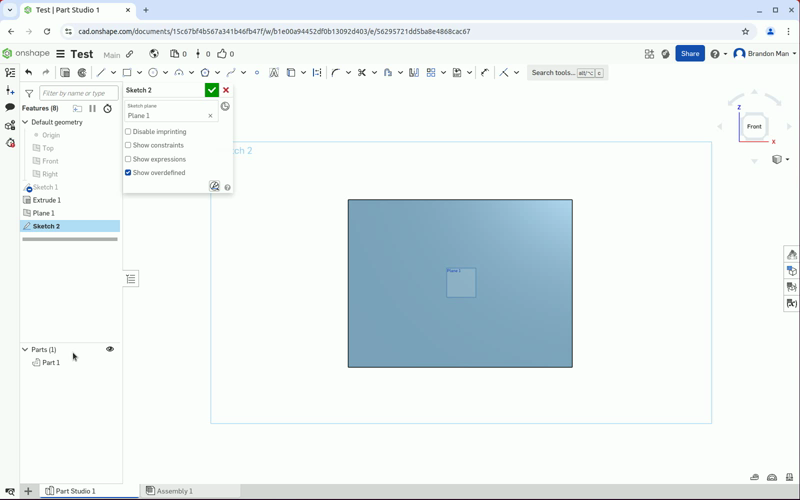
key(y)
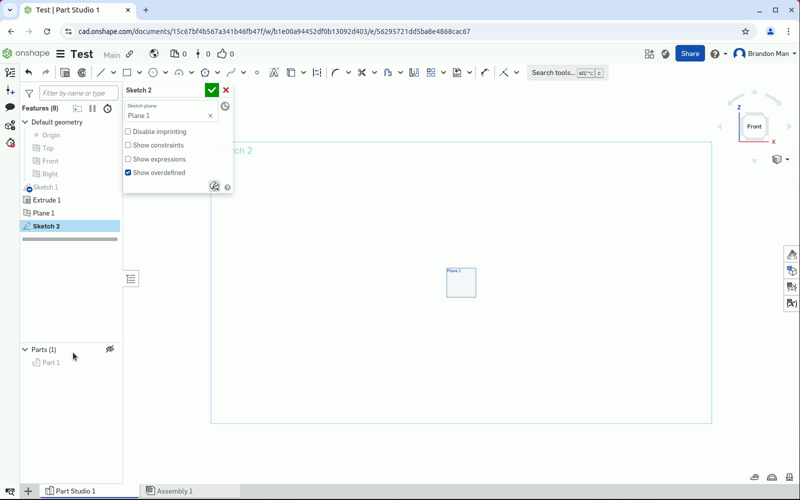
key(l)
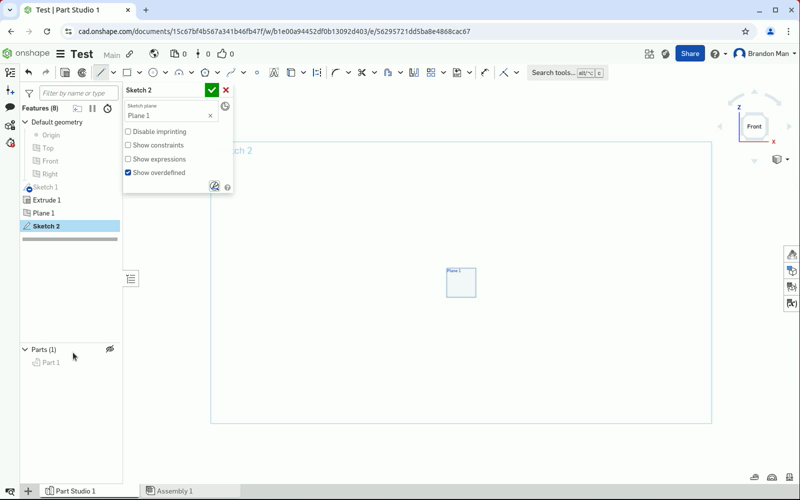
key_down(shift)
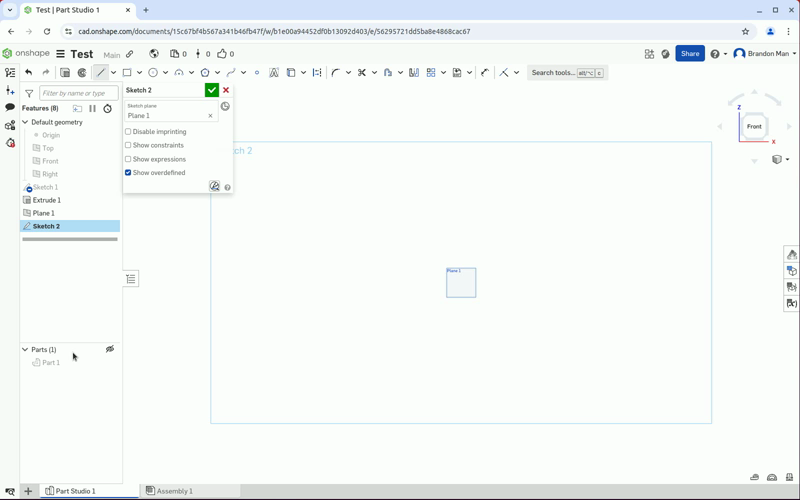
mouse_move(376, 353)
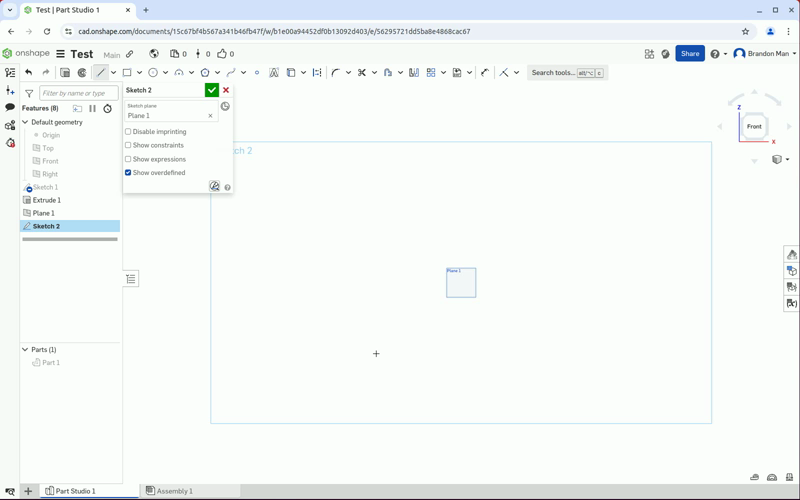
click(376, 353)
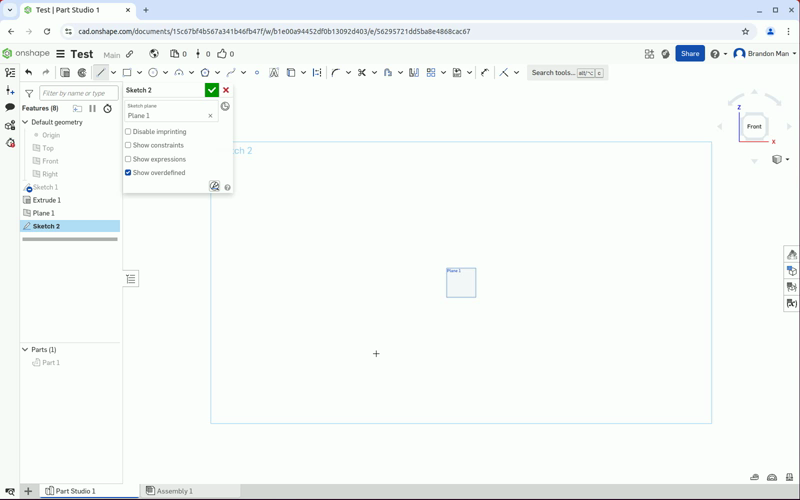
key_up(shift)
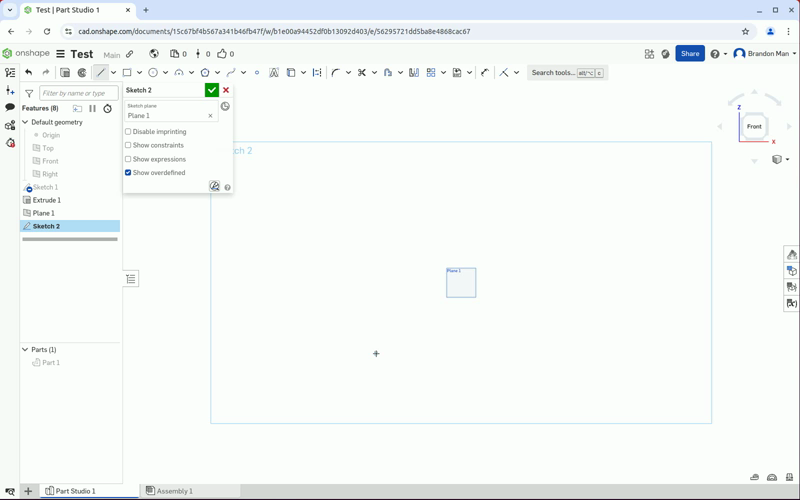
key_down(shift)
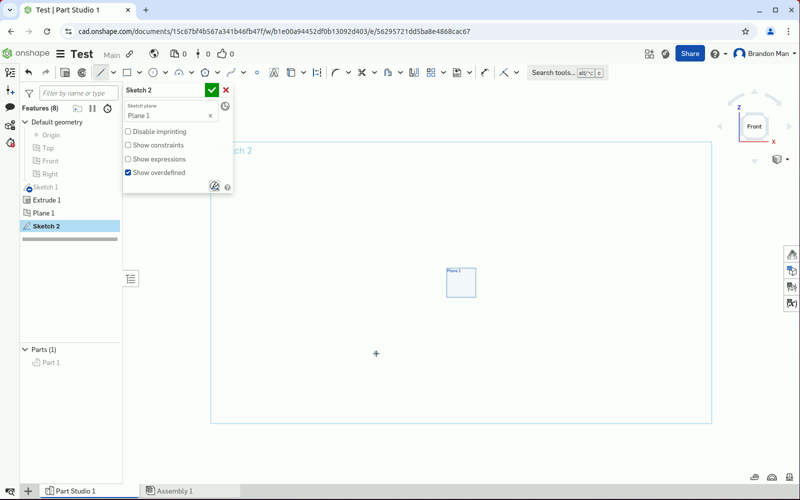
mouse_move(544, 353)
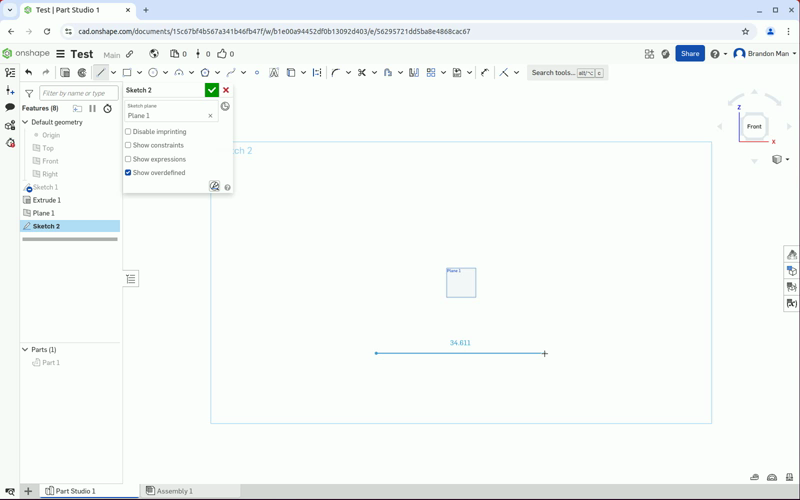
click(544, 353)
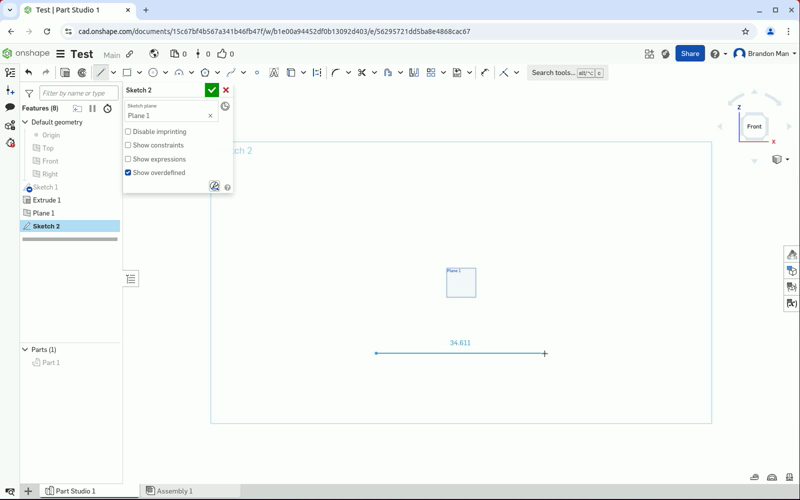
key_up(shift)
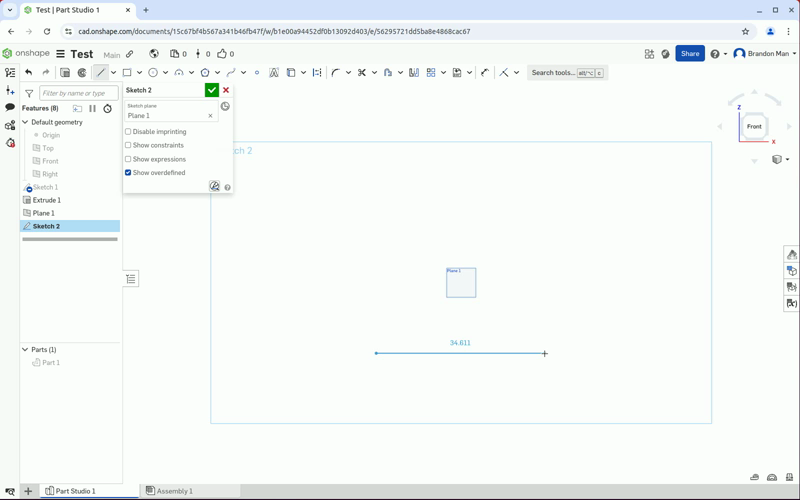
key_down(shift)
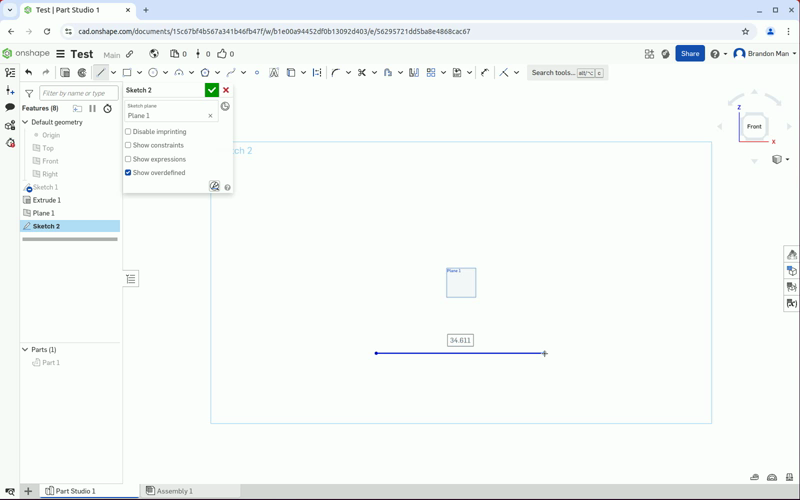
mouse_move(544, 213)
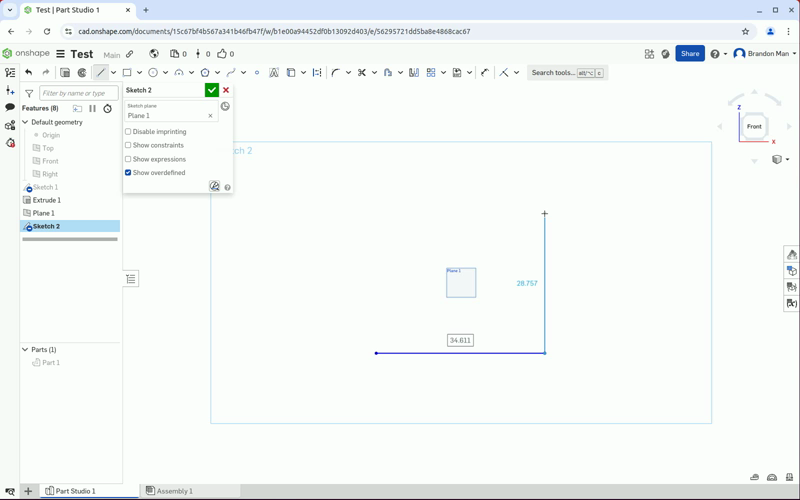
click(544, 213)
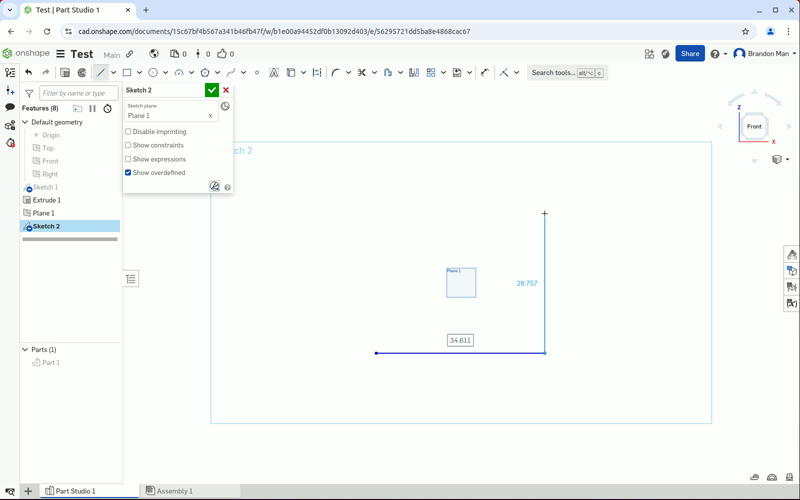
key_up(shift)
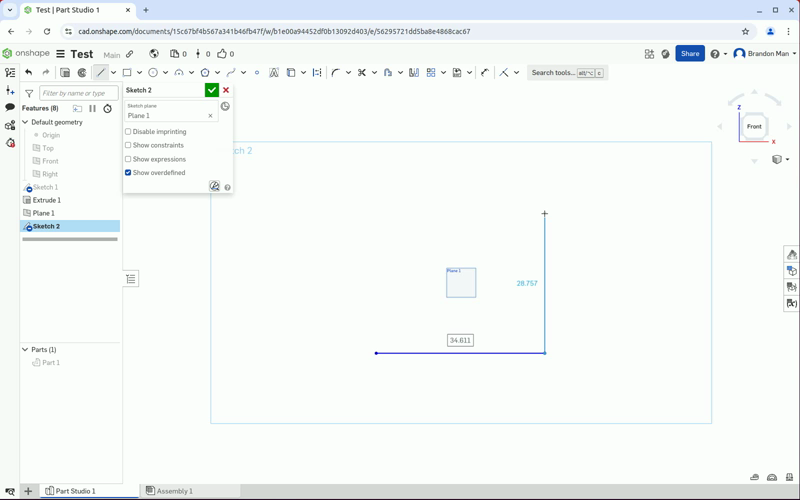
key_down(shift)
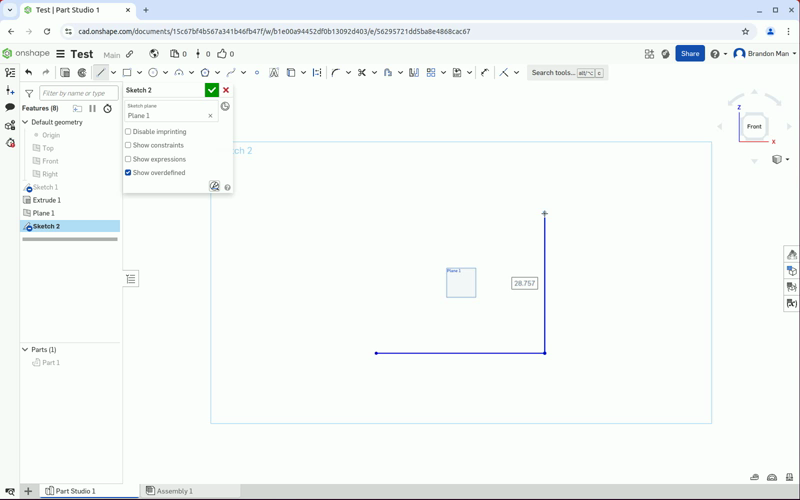
mouse_move(376, 213)
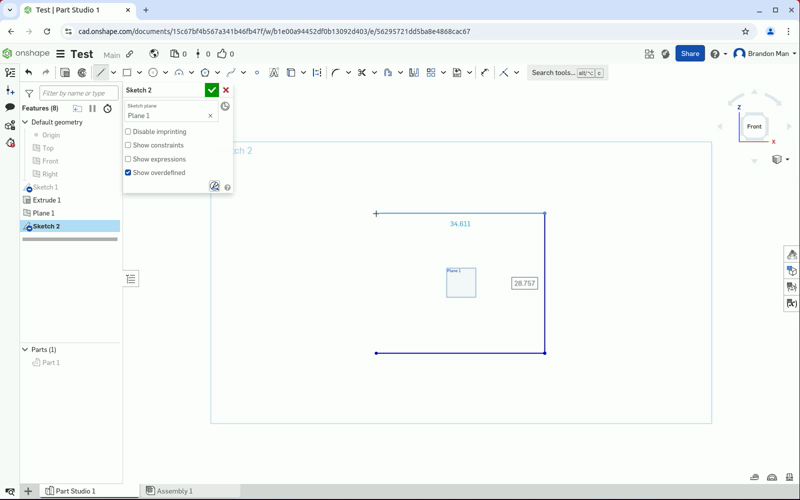
click(376, 213)
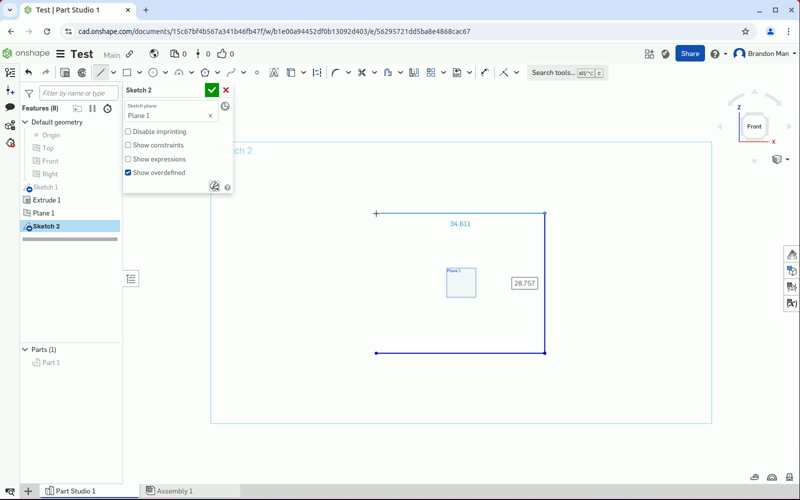
key_up(shift)
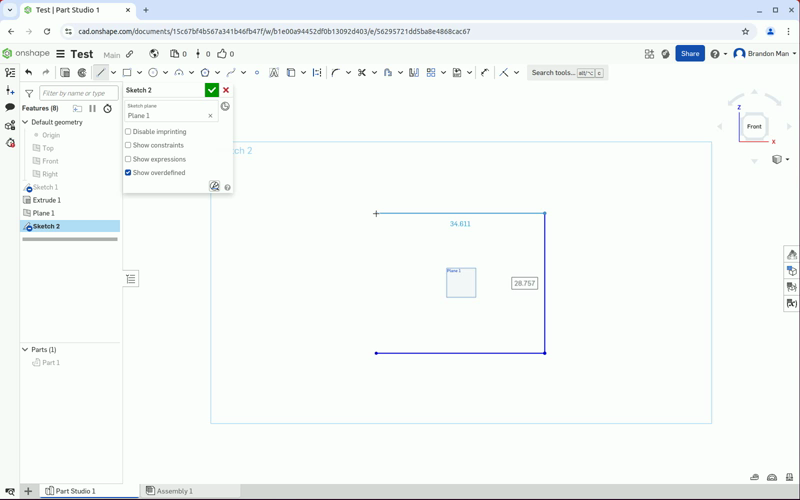
key_down(shift)
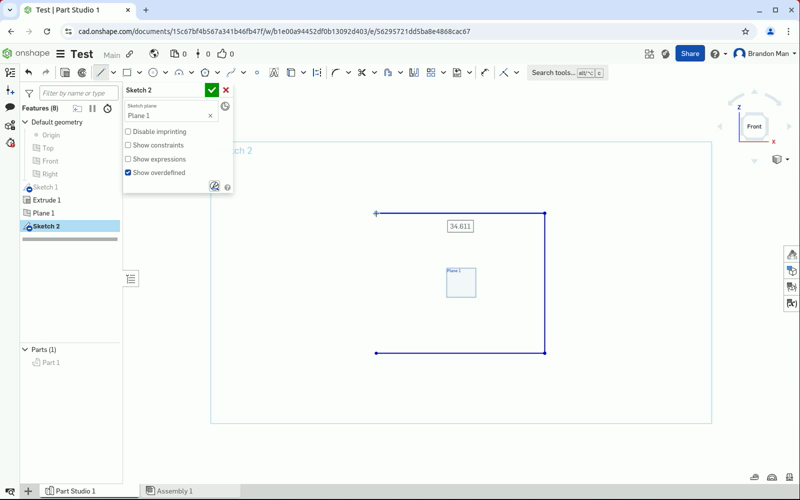
mouse_move(376, 353)
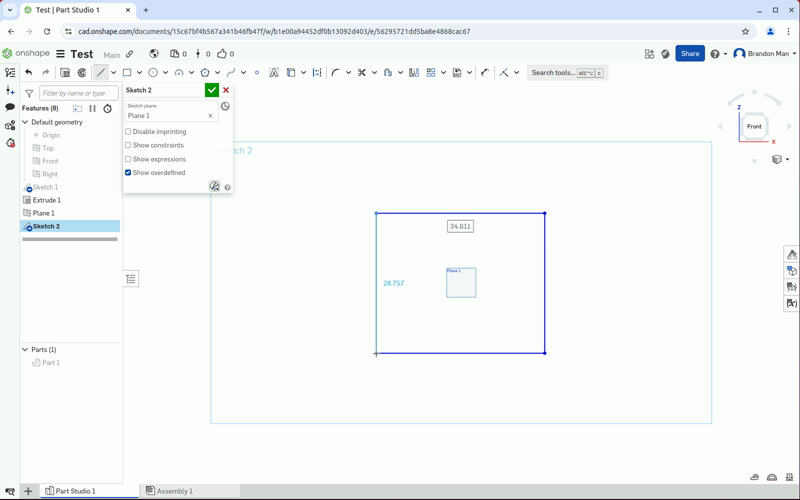
key_up(shift)
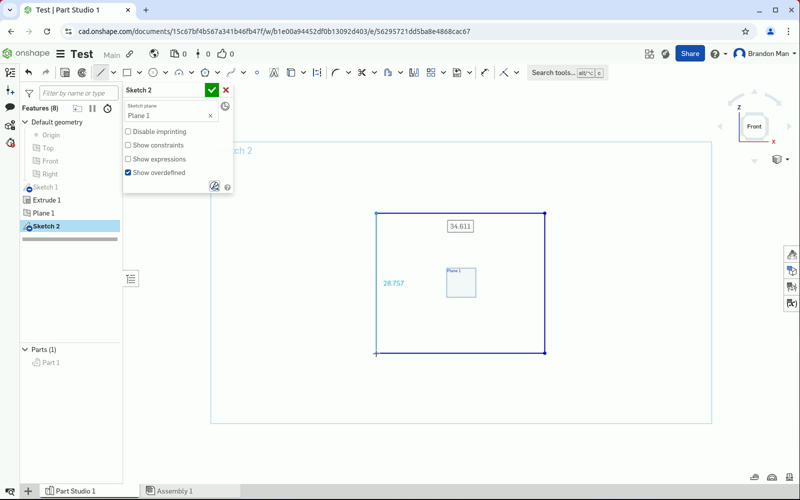
click(376, 353)
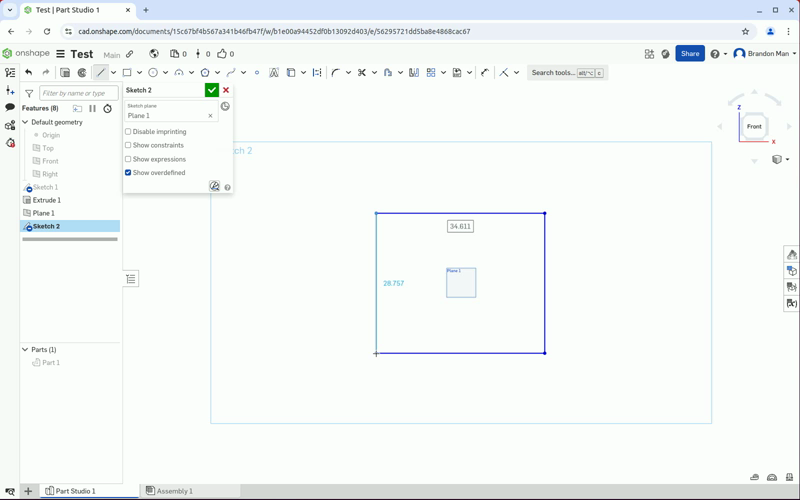
key(esc)
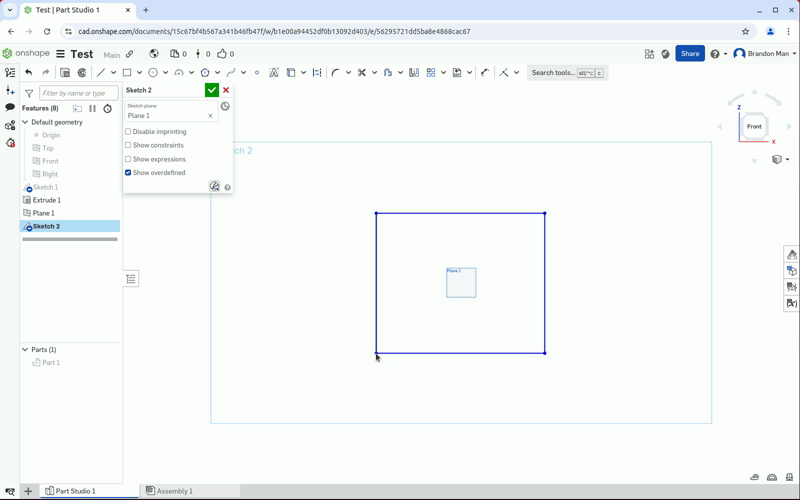
mouse_move(512, 313)
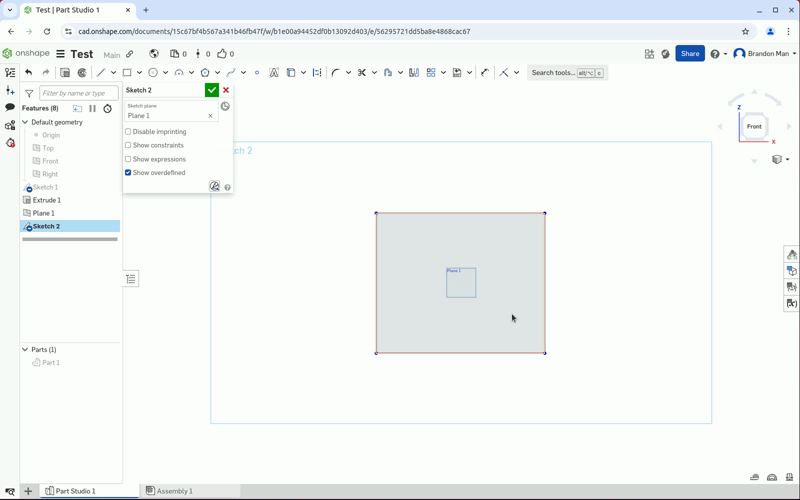
click(512, 313)
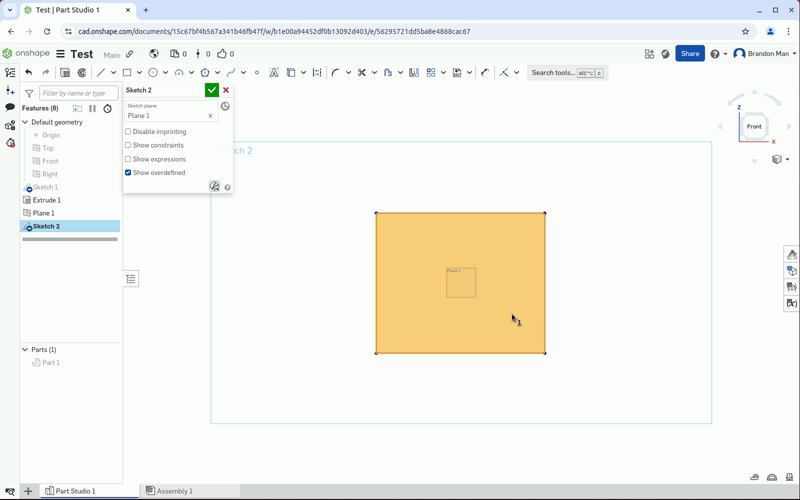
mouse_move(73, 352)
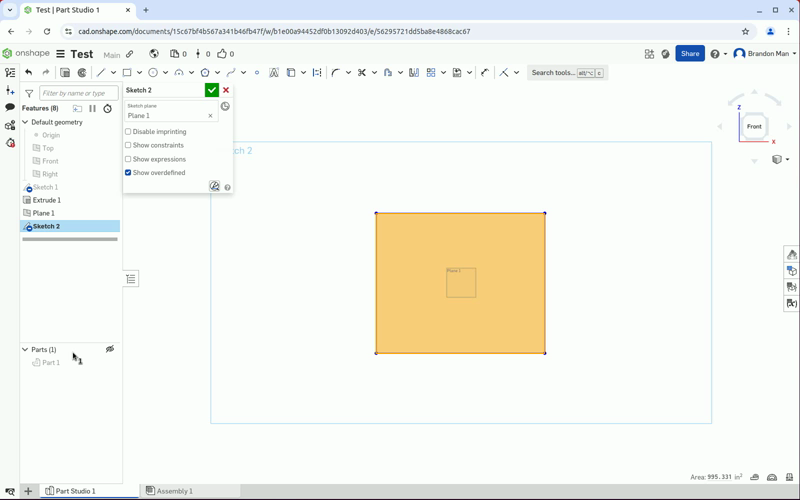
key(shift+y)
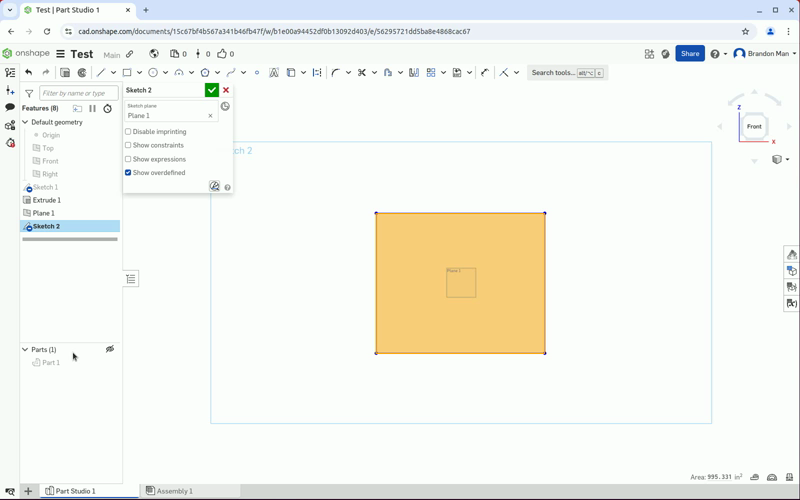
key(shift+e)
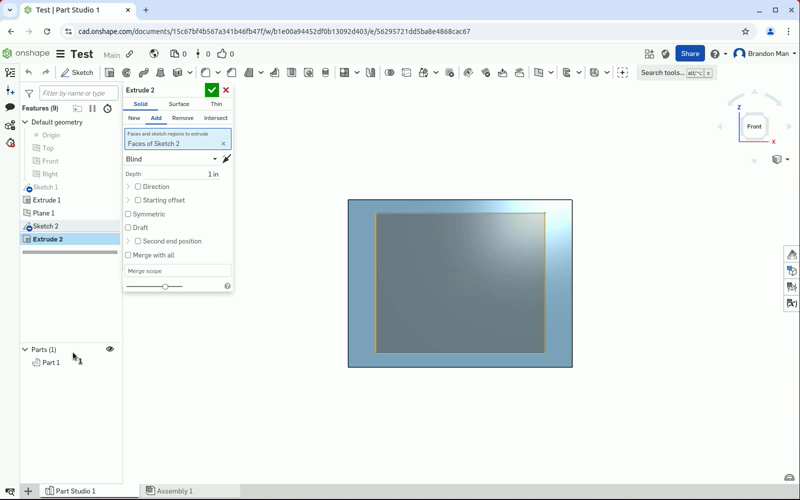
mouse_move(143, 106)
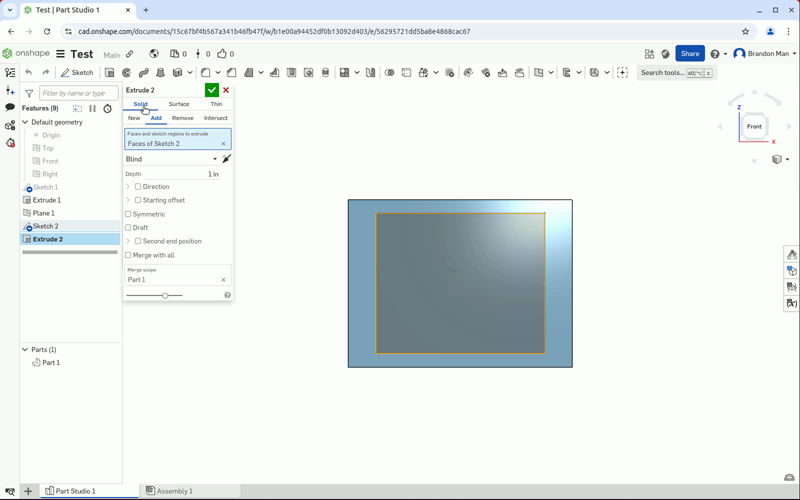
click(143, 106)
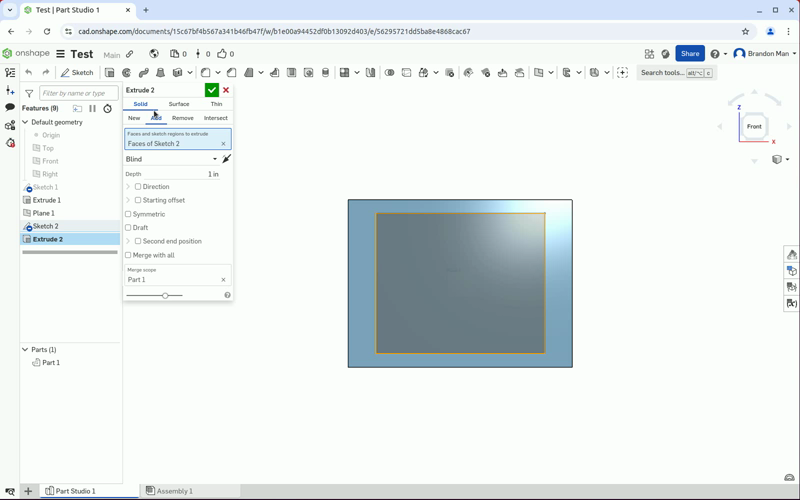
mouse_move(186, 120)
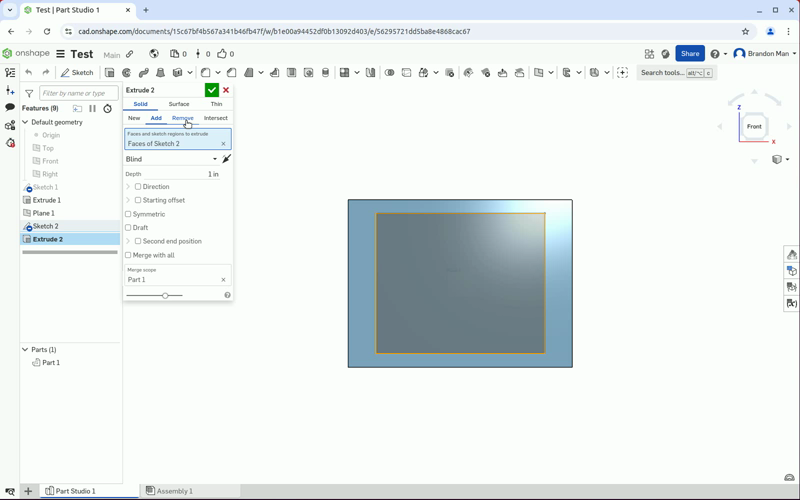
click(186, 120)
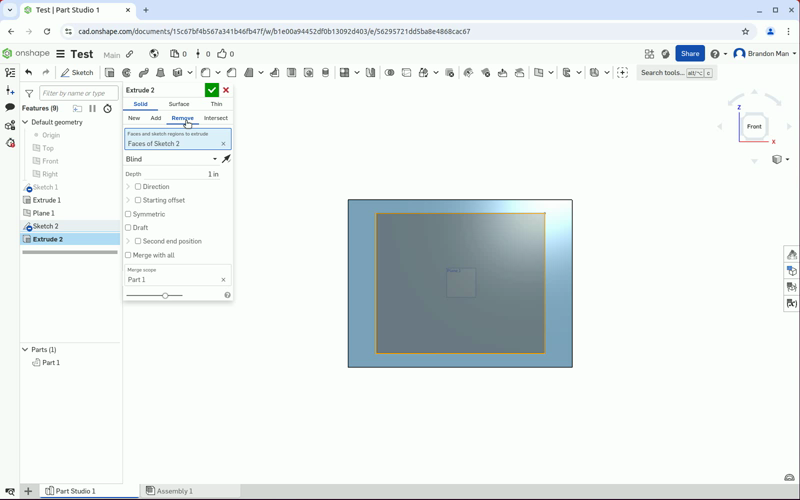
key(tab, 4)
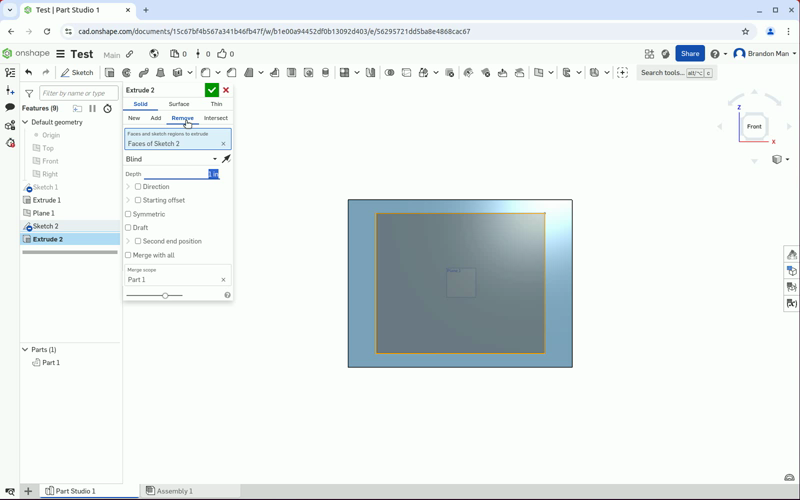
text(20.22)
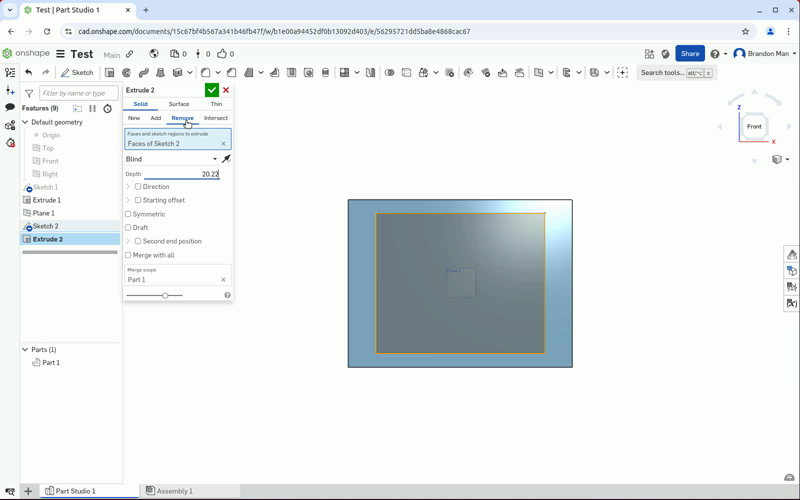
key(tab, 6)
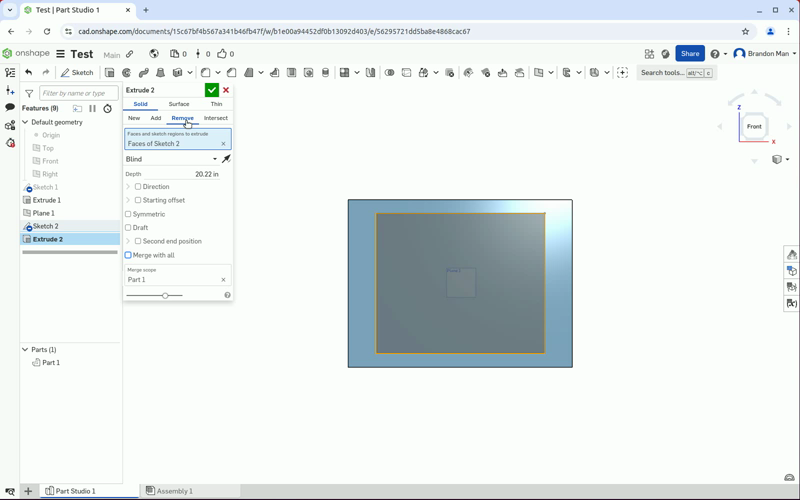
key(space)
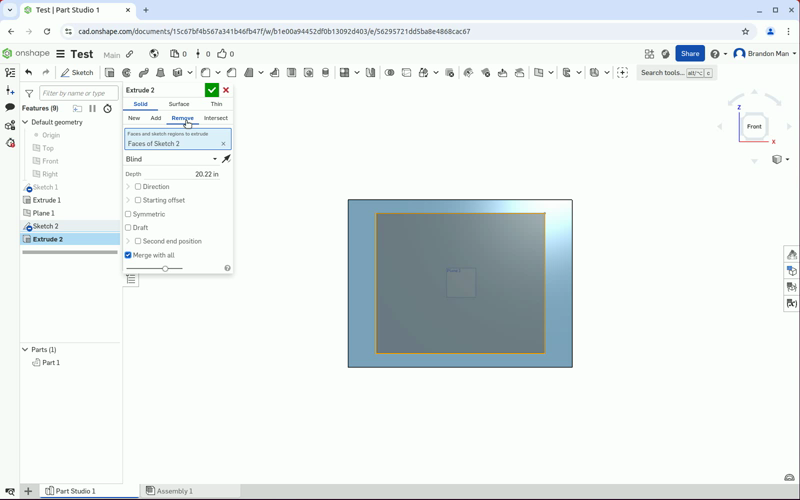
key(enter)
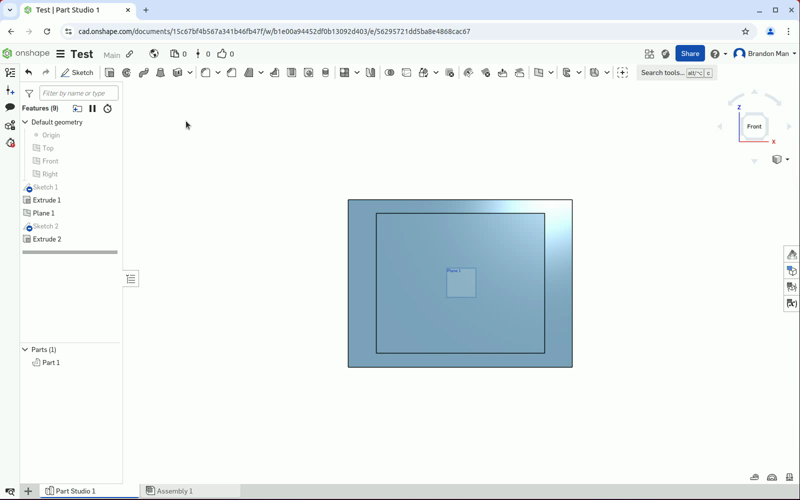
key(shift+h)
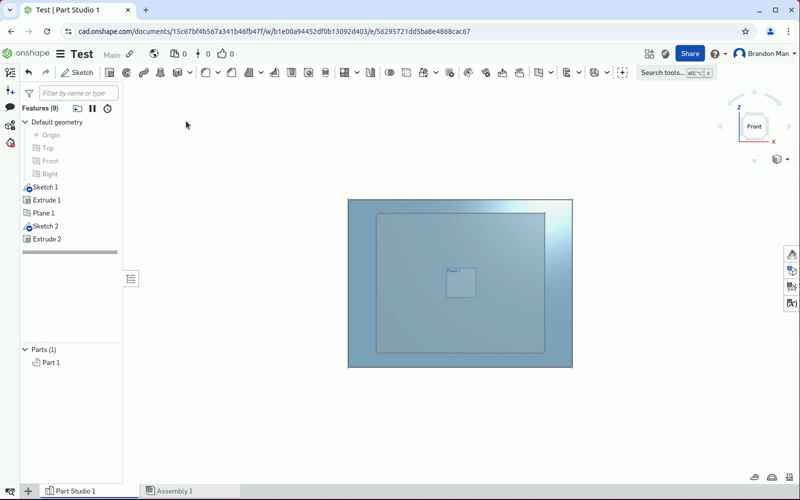
key(shift+h)
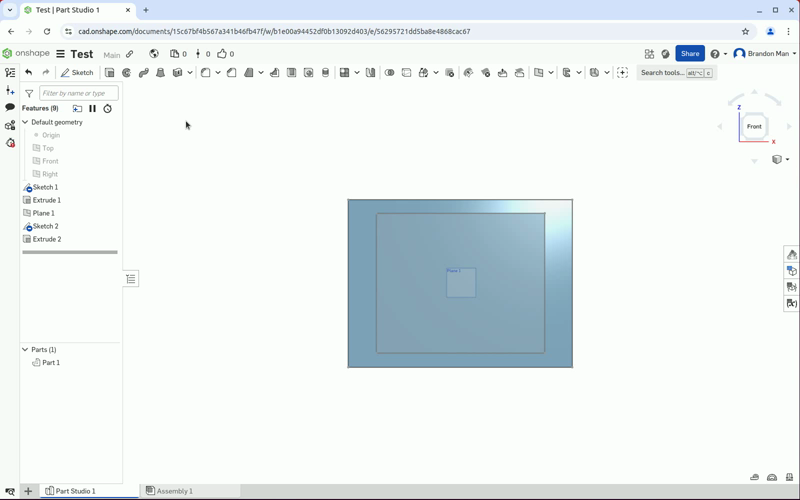
key(shift+7)
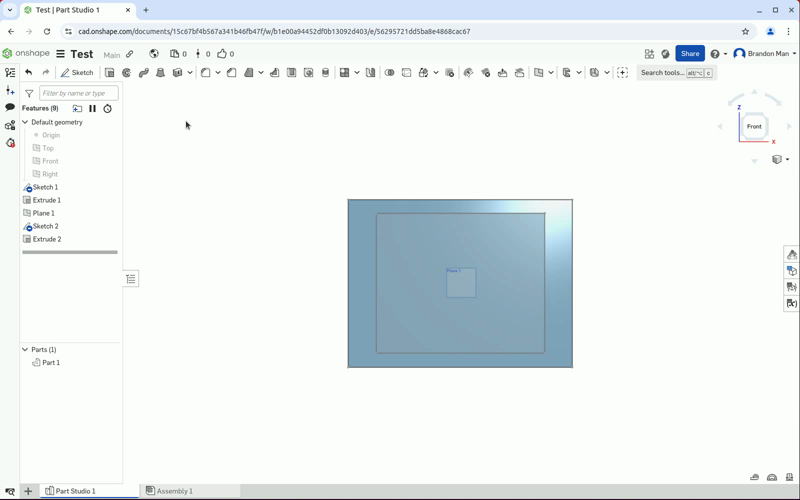
key(left, 2)
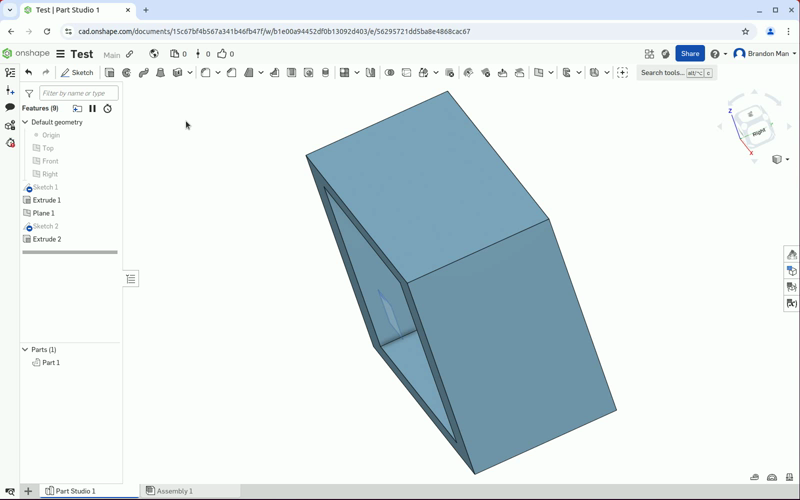
key(down, 2)
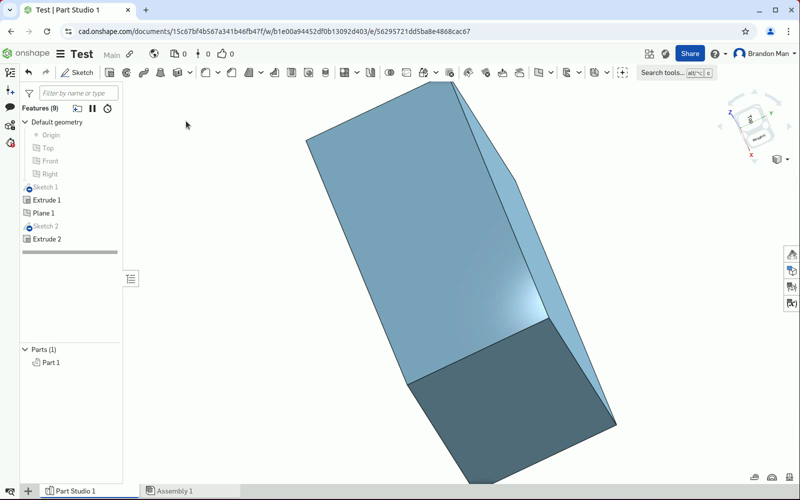
key(up, 2)
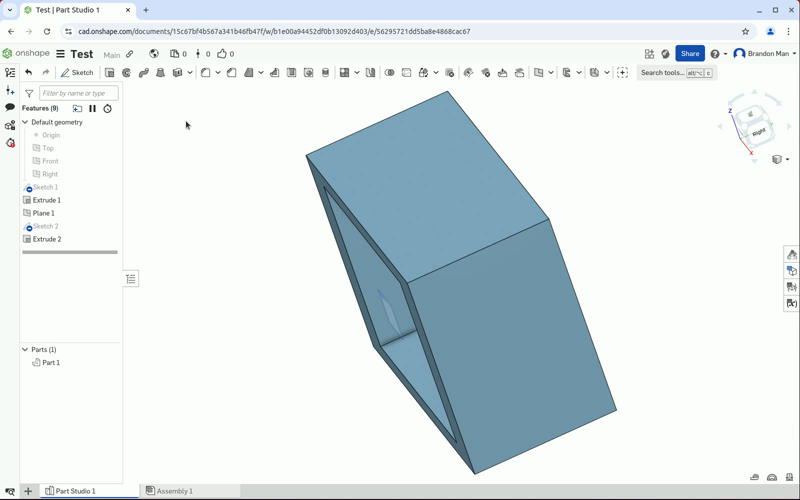
key(right, 2)
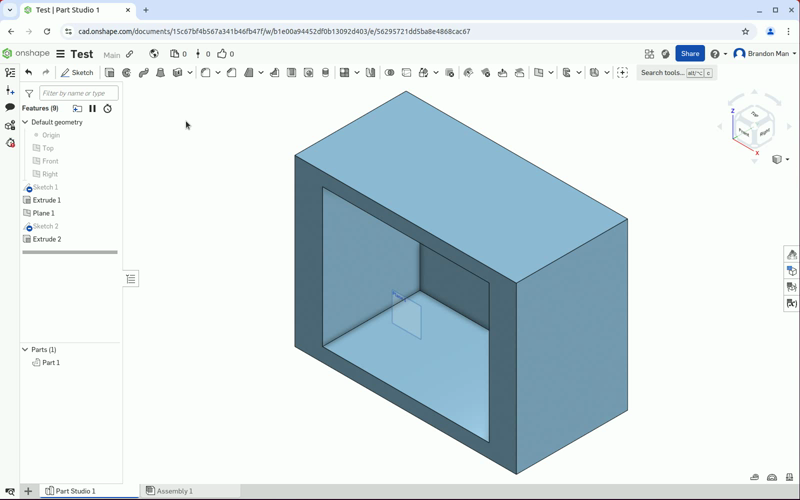
mouse_move(73, 189)
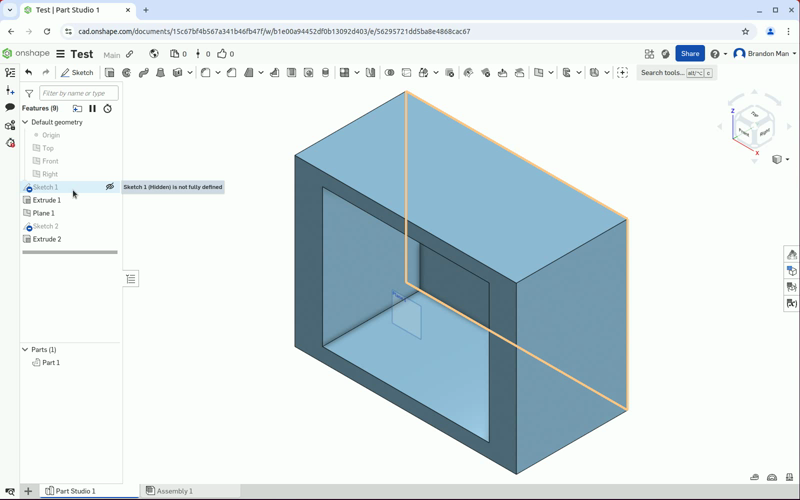
click(73, 189)